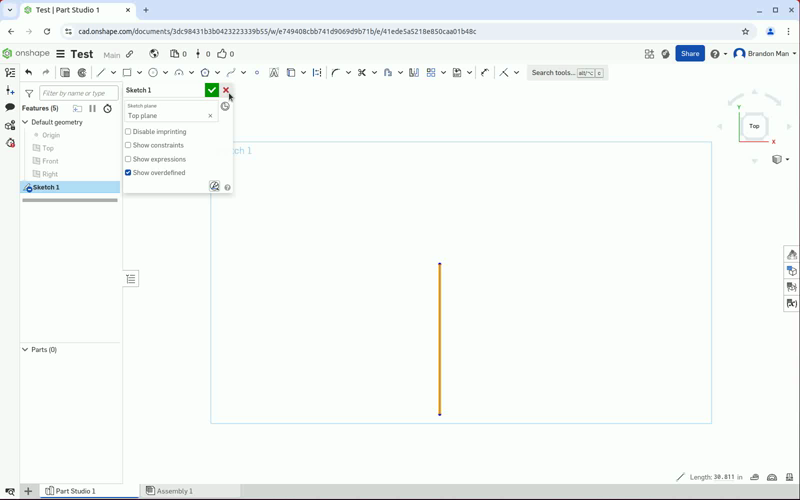
key(shift+h)
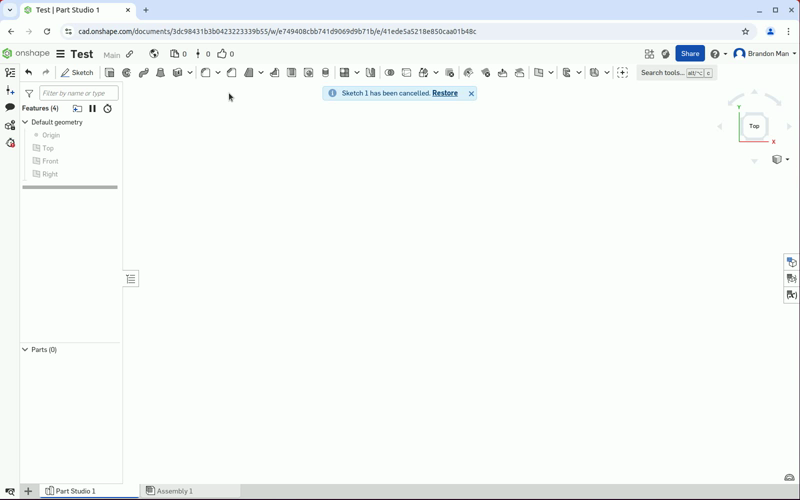
mouse_move(73, 352)
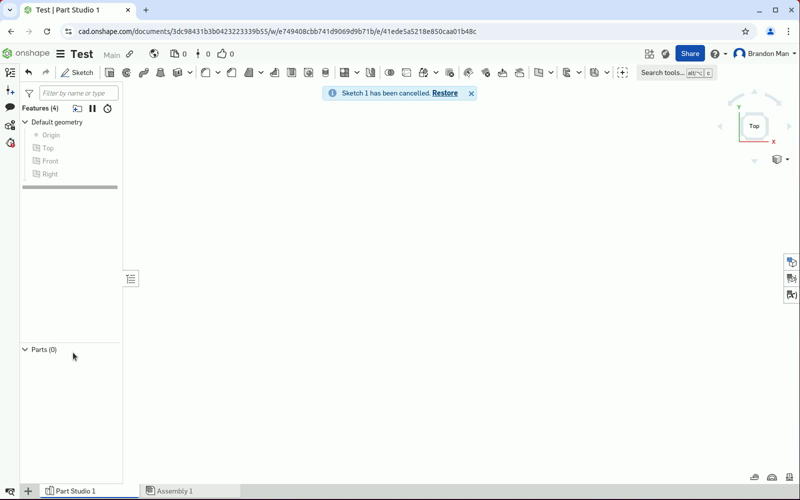
key(y)
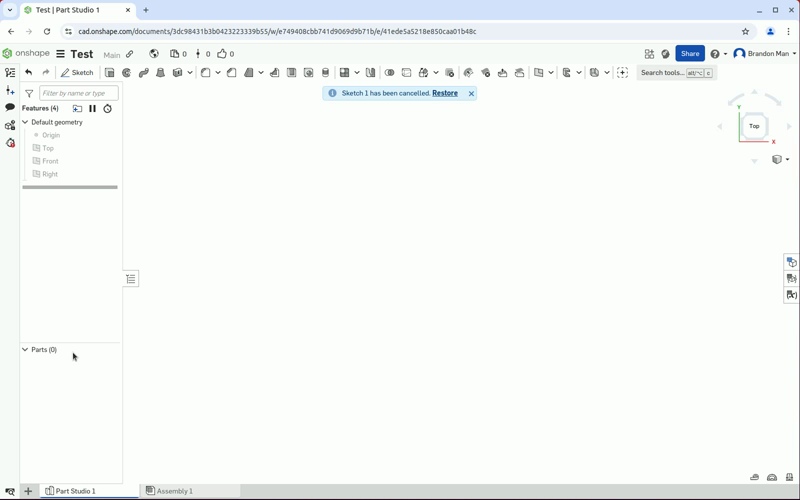
key(shift+p)
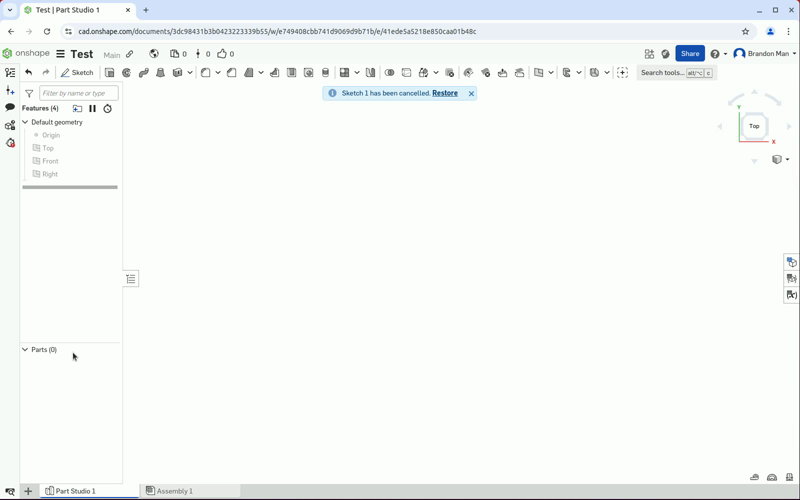
key(space)
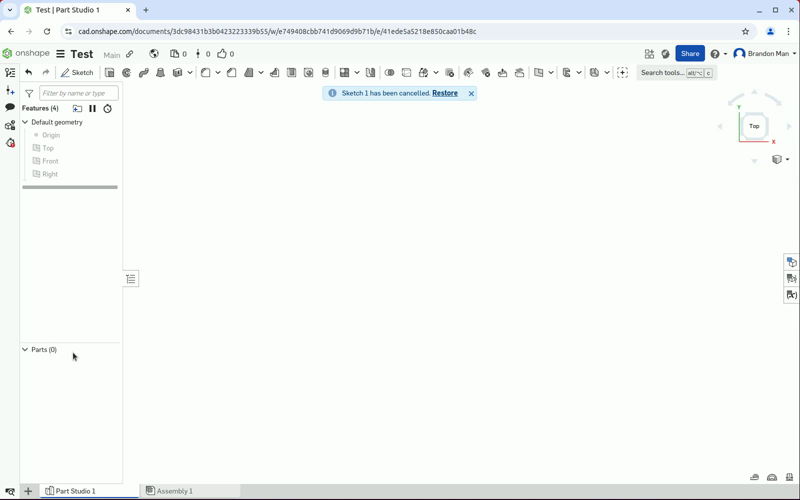
key_down(shift)
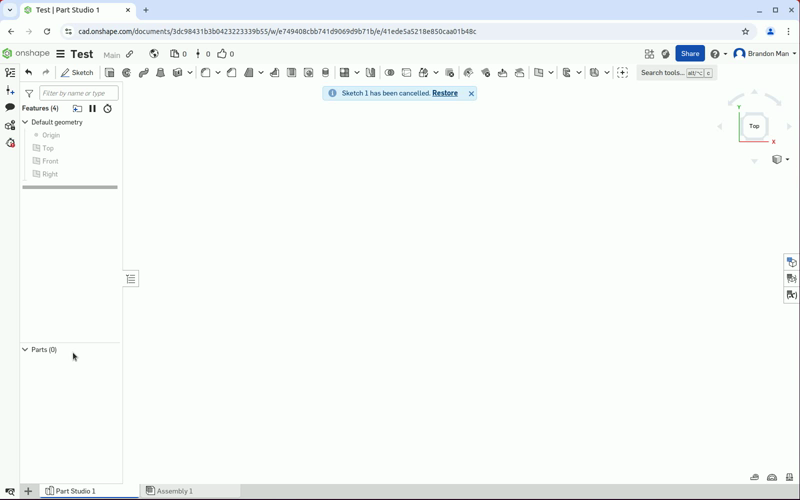
key(up)
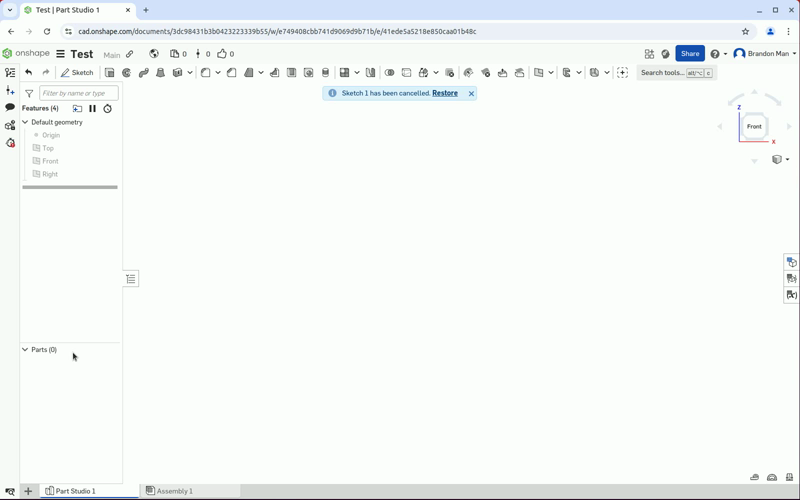
key_up(shift)
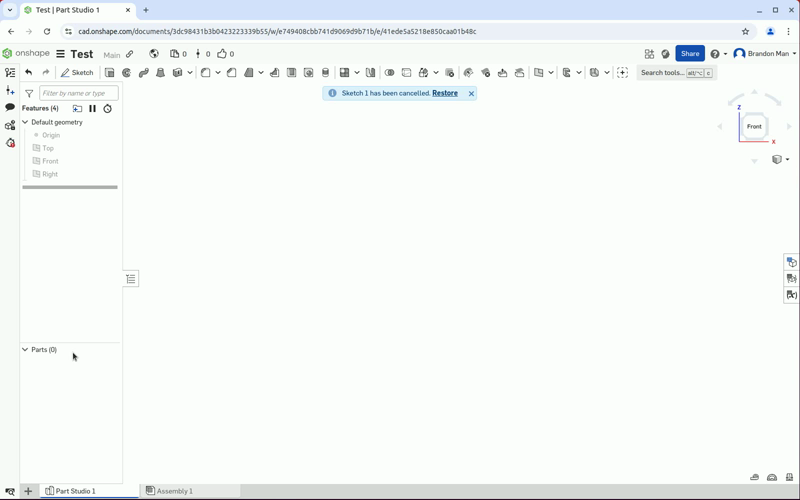
mouse_move(73, 352)
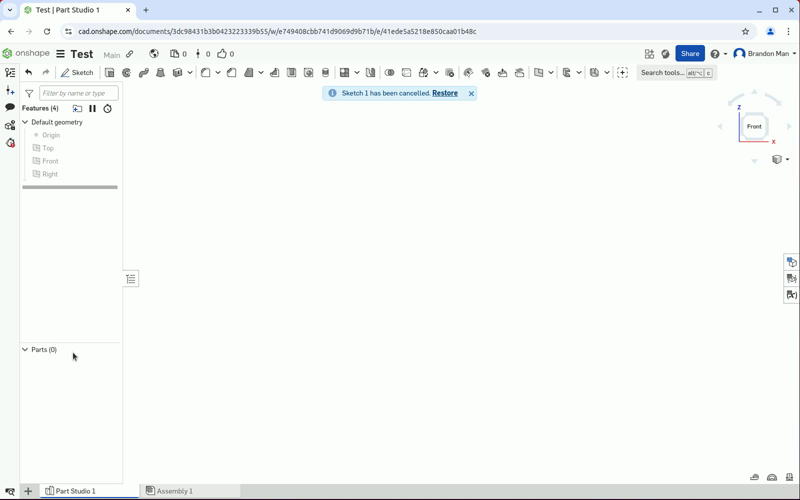
key(shift+y)
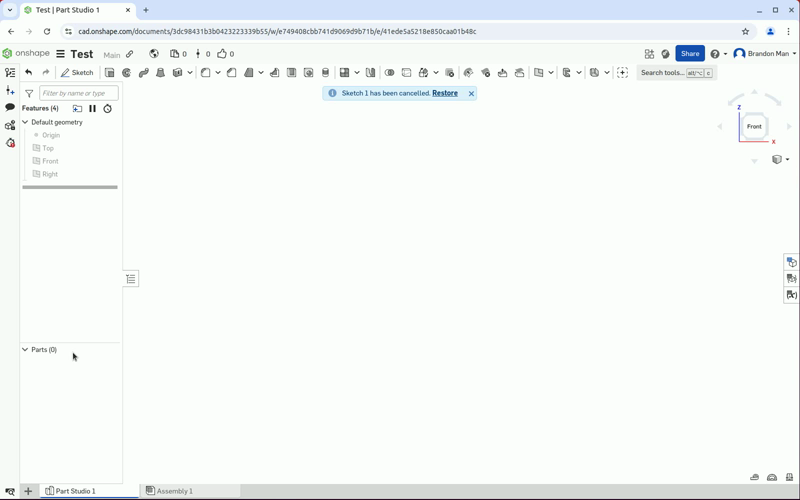
key(shift+s)
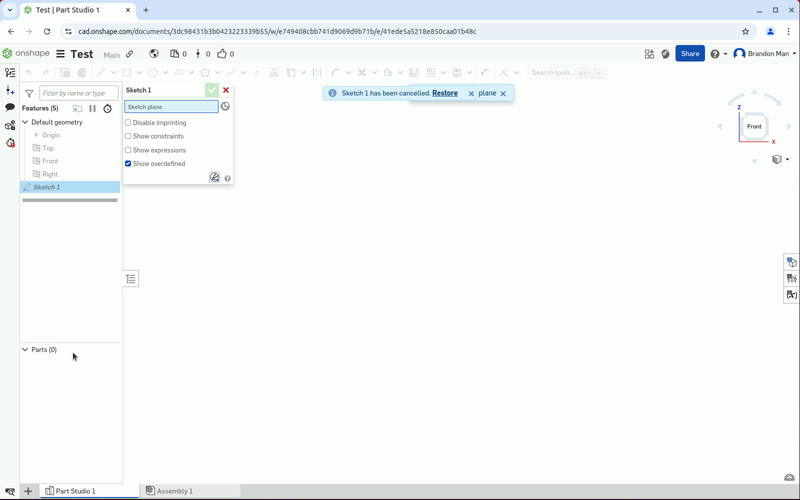
mouse_move(73, 163)
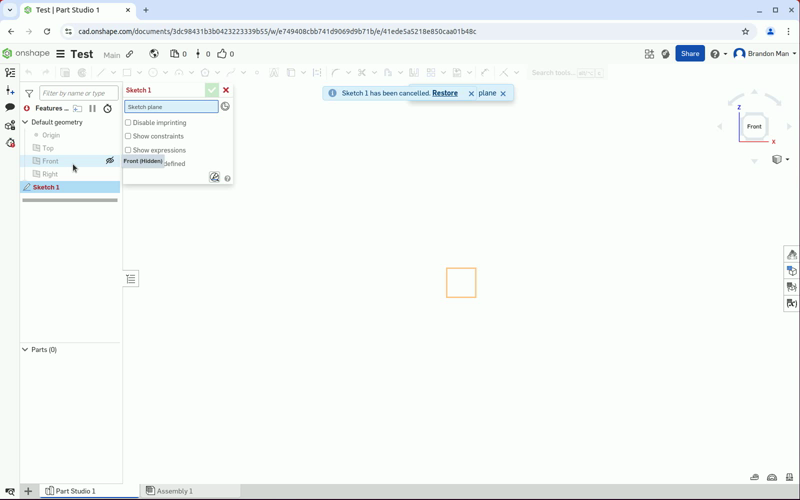
click(73, 163)
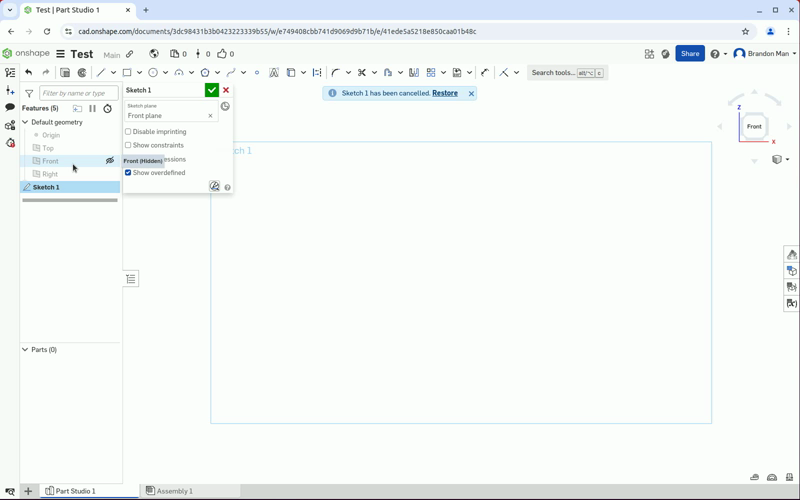
mouse_move(73, 352)
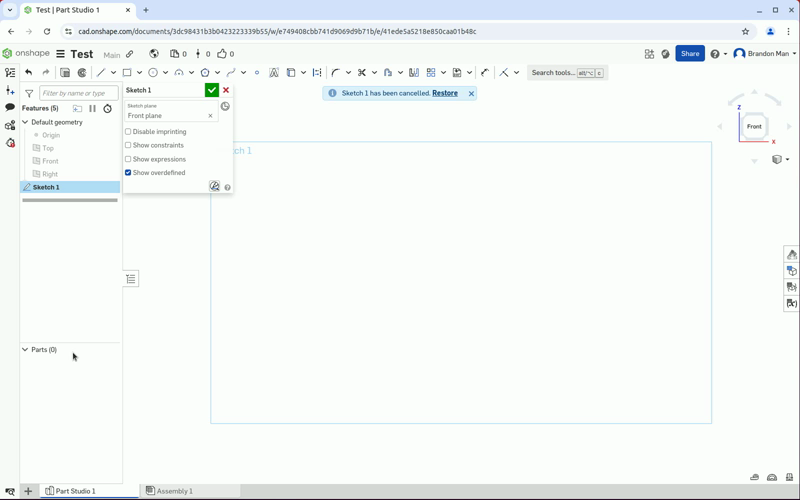
key(y)
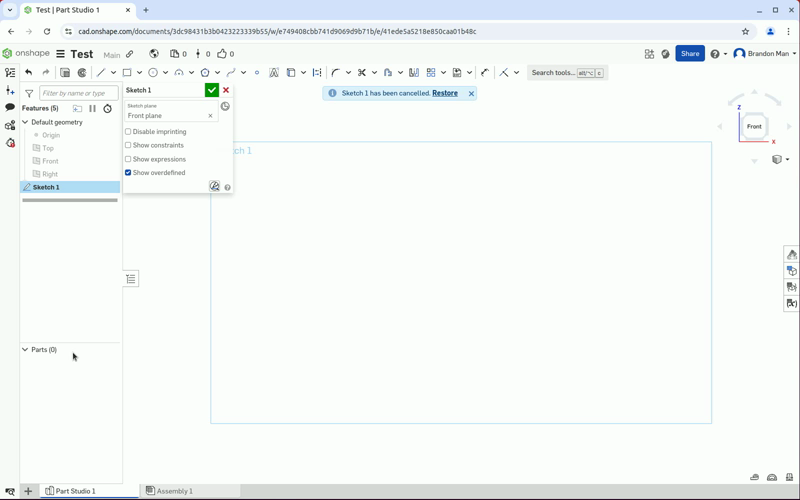
key(l)
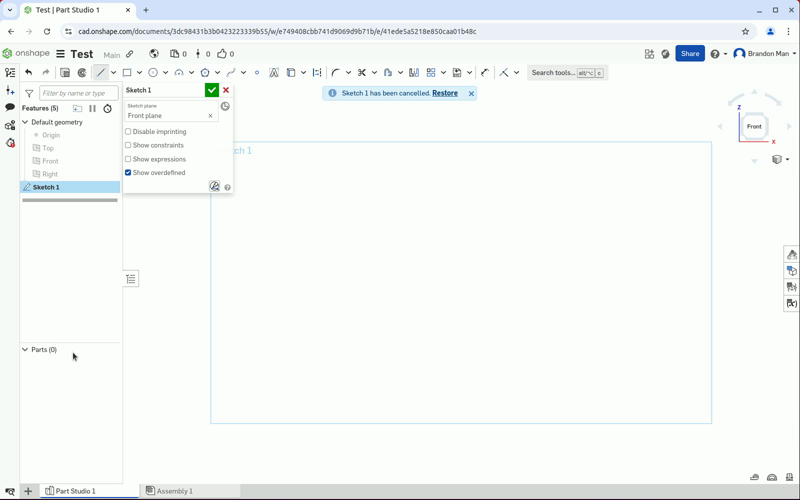
key_down(shift)
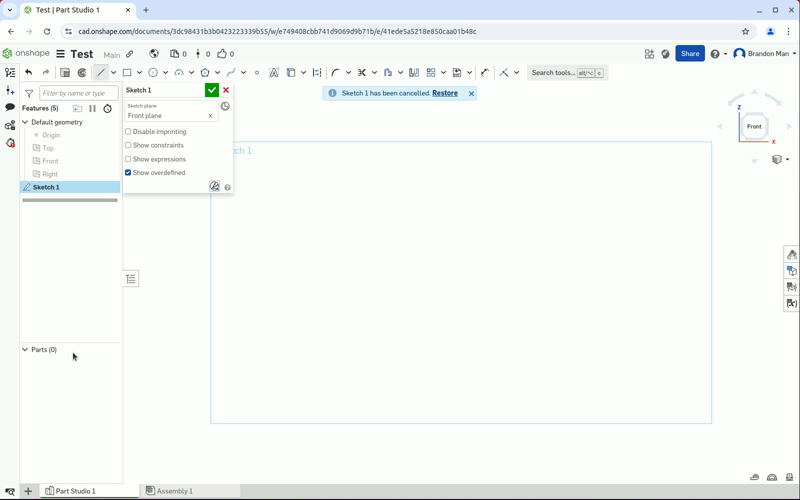
mouse_move(356, 282)
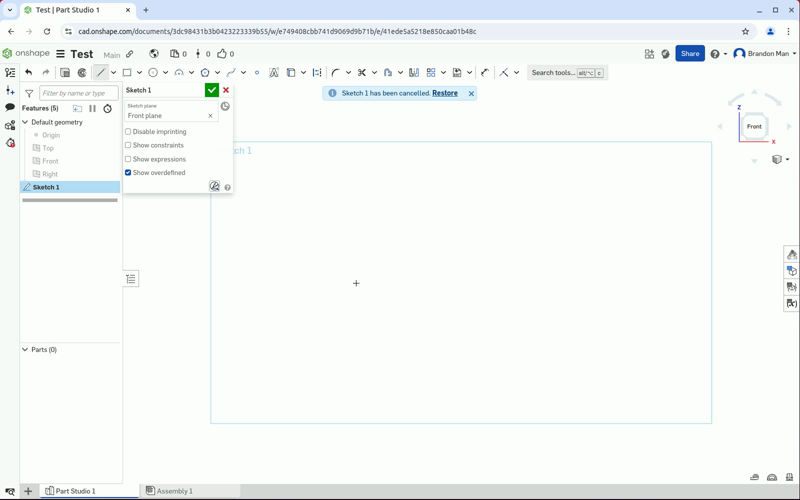
click(356, 282)
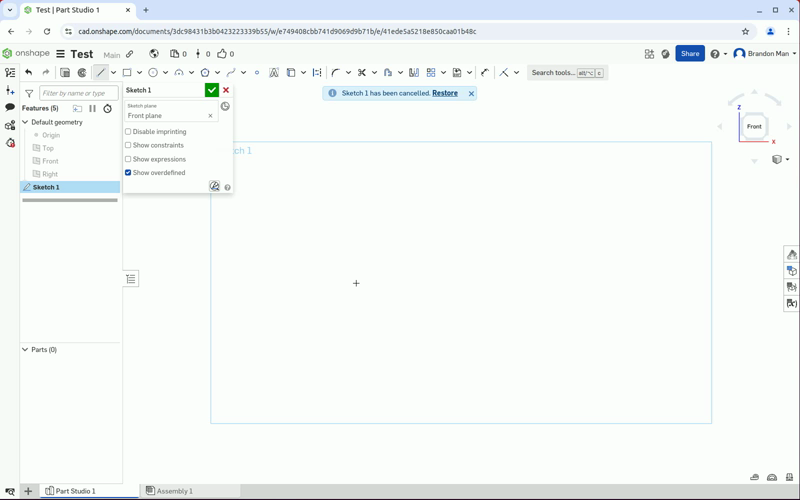
key_up(shift)
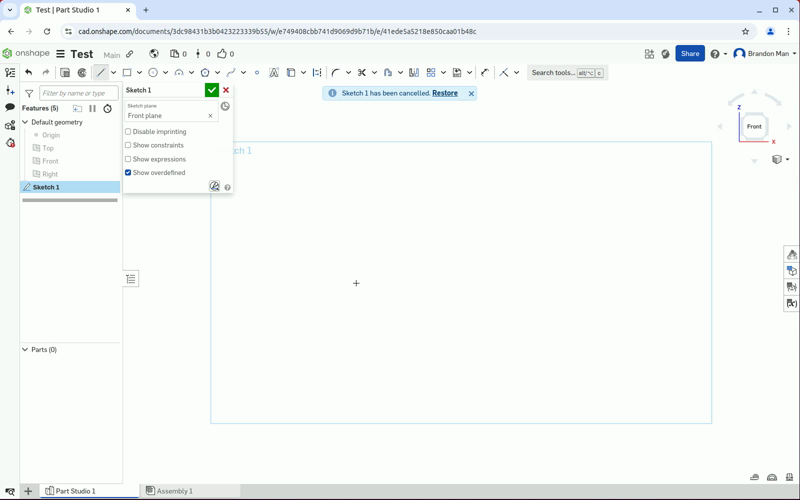
key_down(shift)
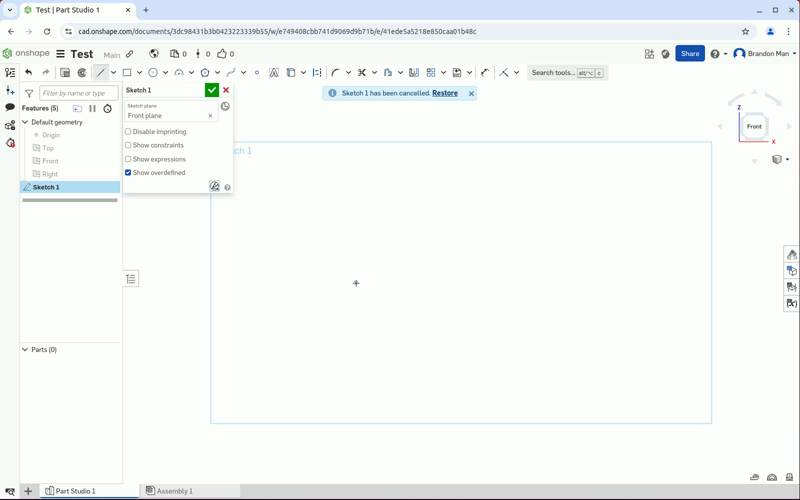
mouse_move(572, 282)
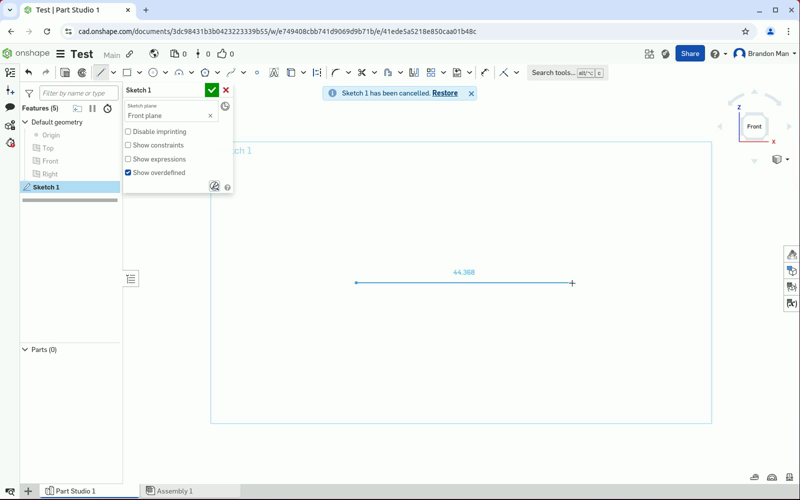
click(572, 282)
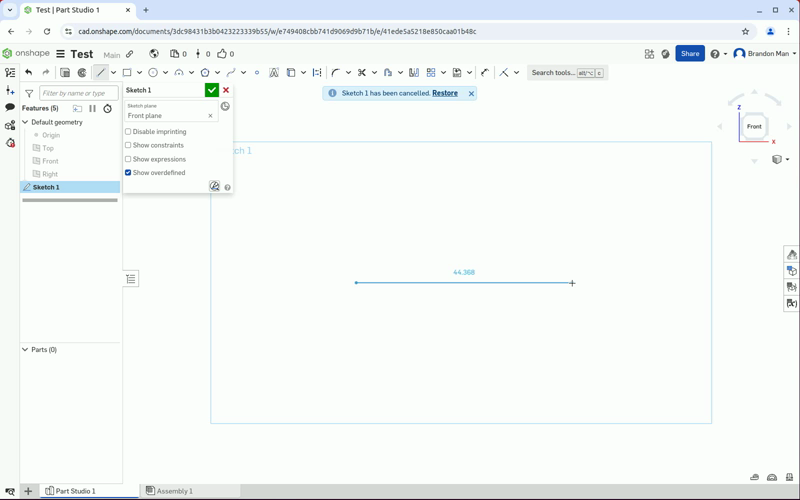
key_up(shift)
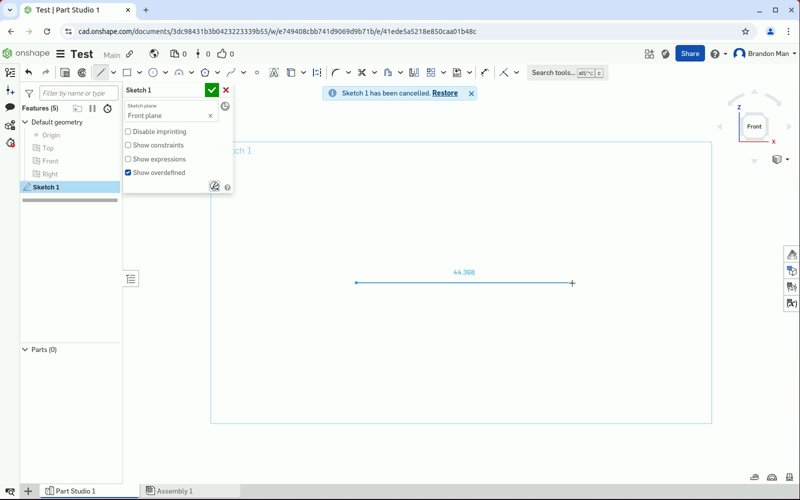
key_down(shift)
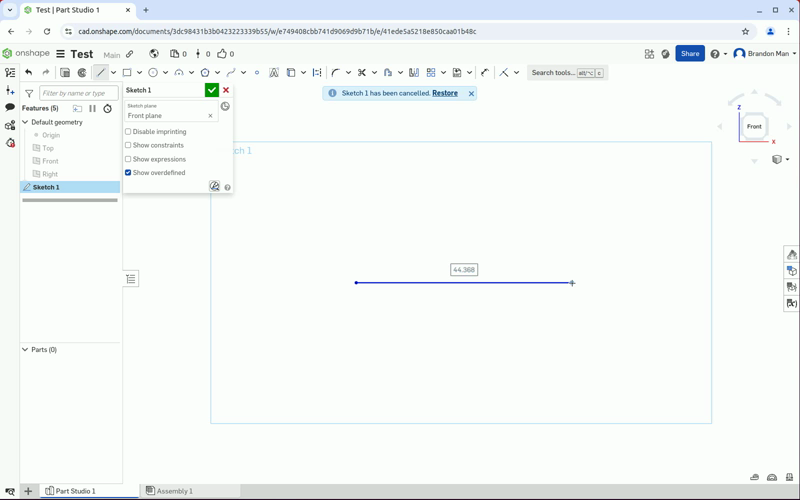
mouse_move(481, 203)
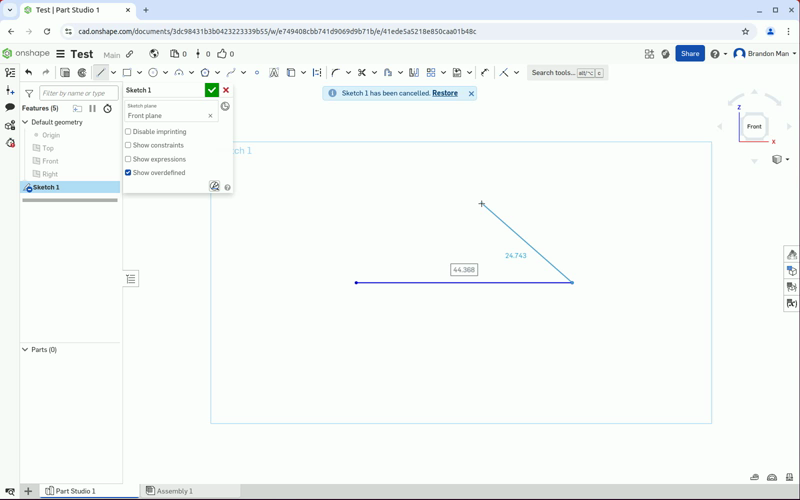
click(481, 203)
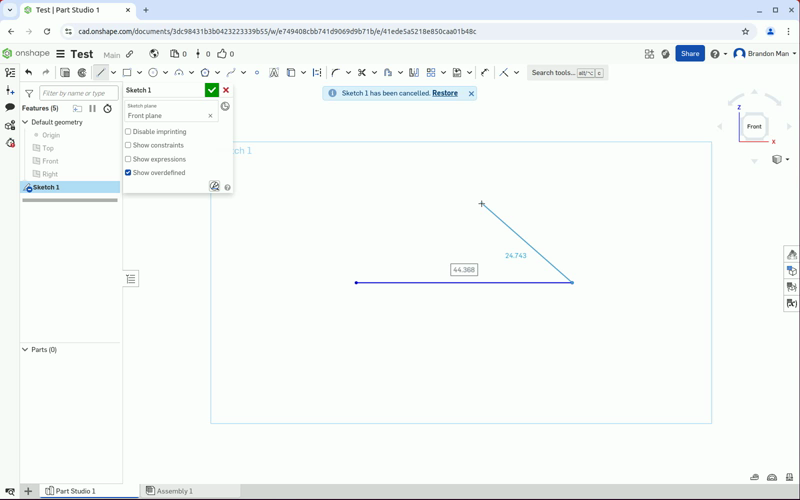
key_up(shift)
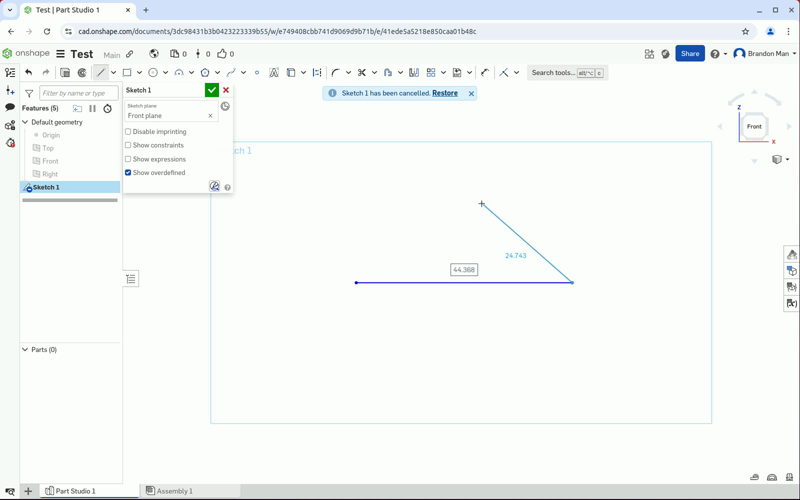
key_down(shift)
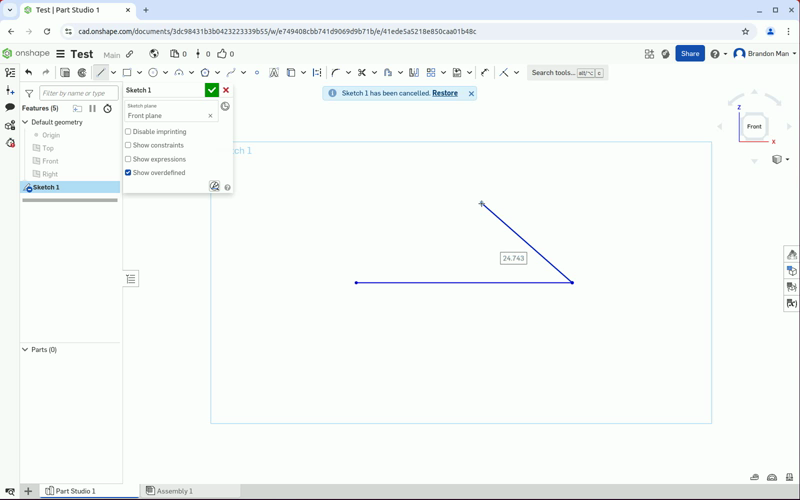
mouse_move(356, 203)
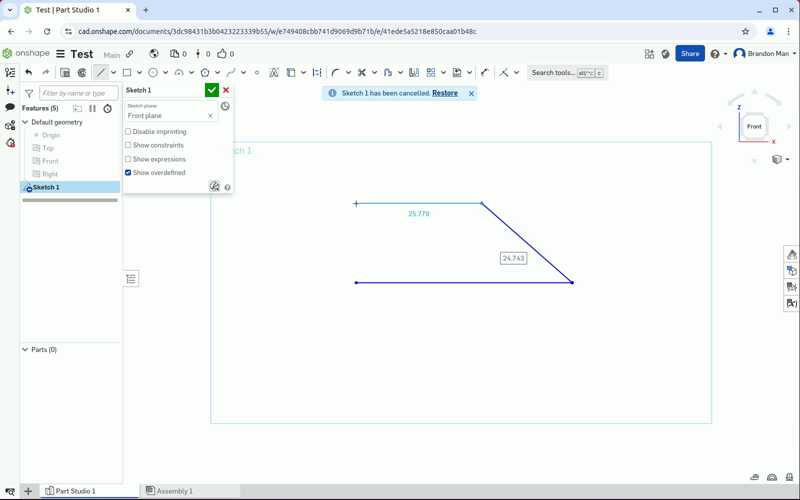
click(356, 203)
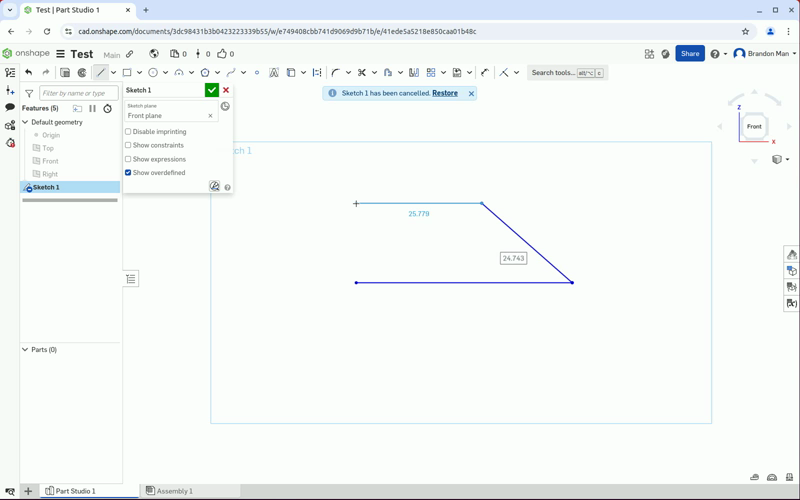
key_up(shift)
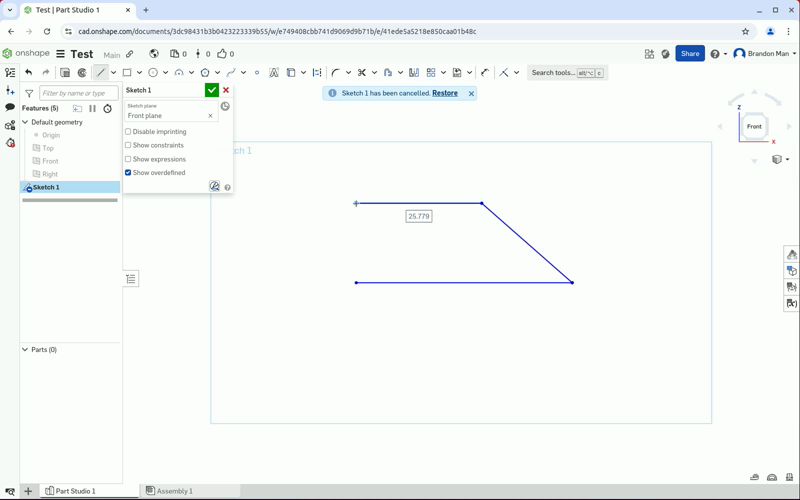
key_down(shift)
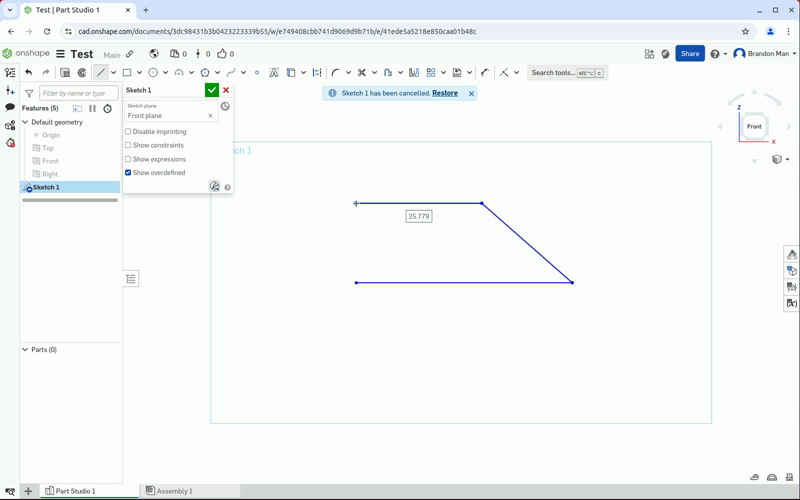
mouse_move(356, 282)
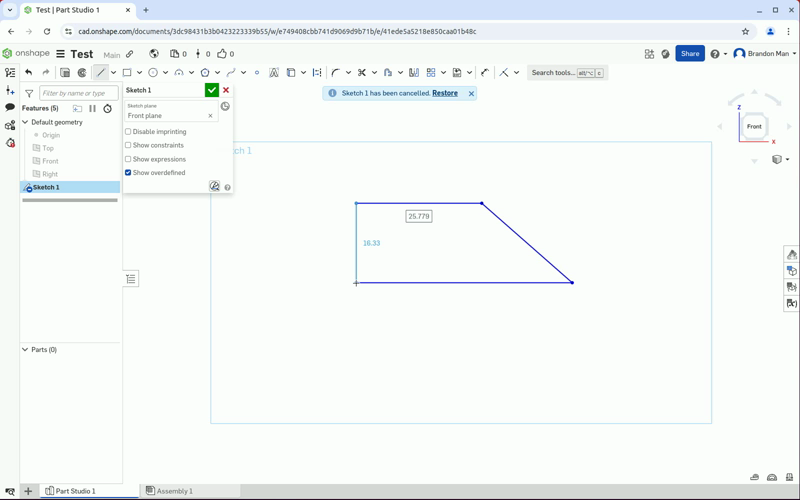
key_up(shift)
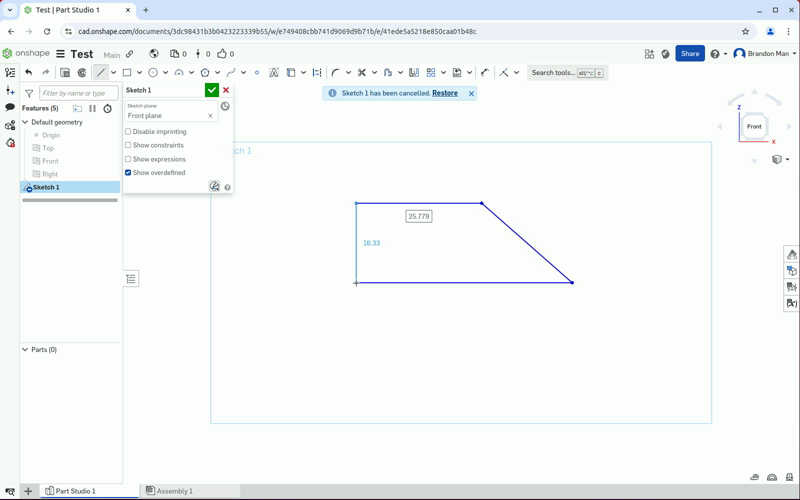
click(356, 282)
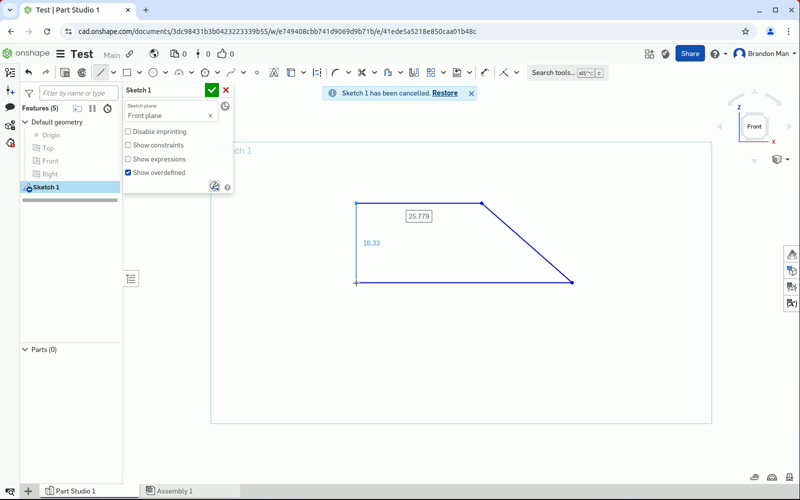
key(esc)
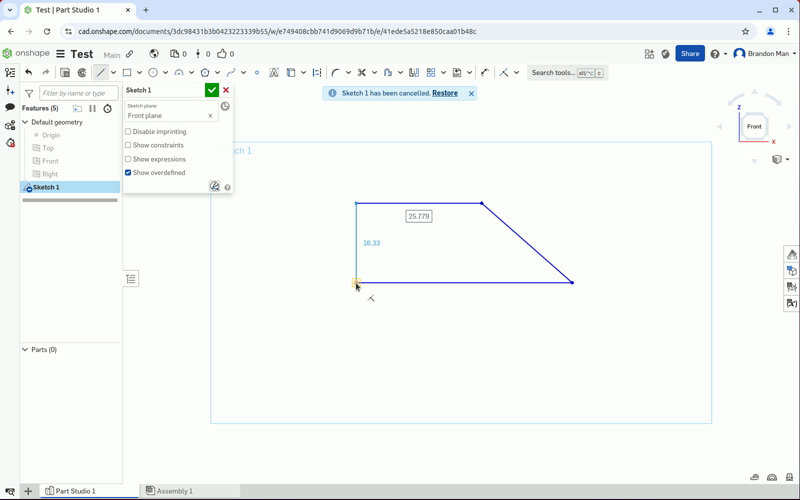
mouse_move(405, 254)
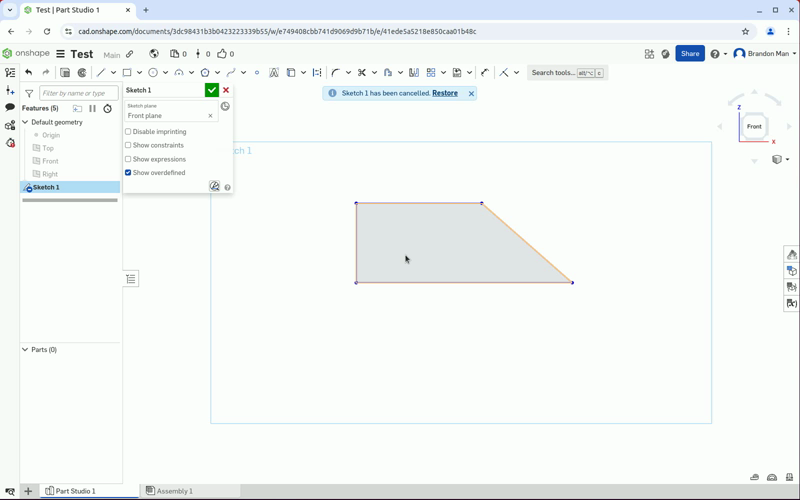
click(405, 254)
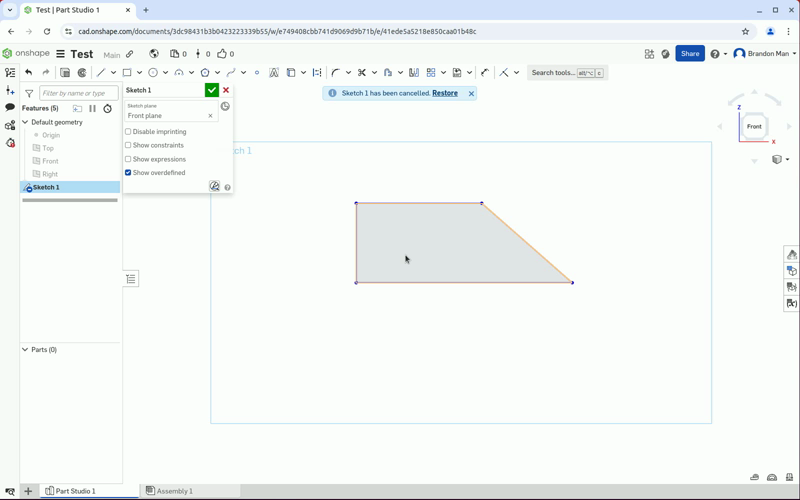
mouse_move(73, 352)
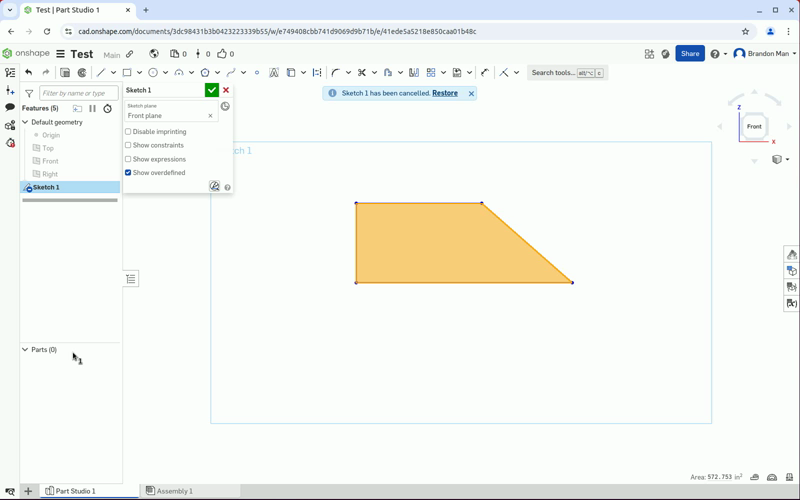
key(shift+y)
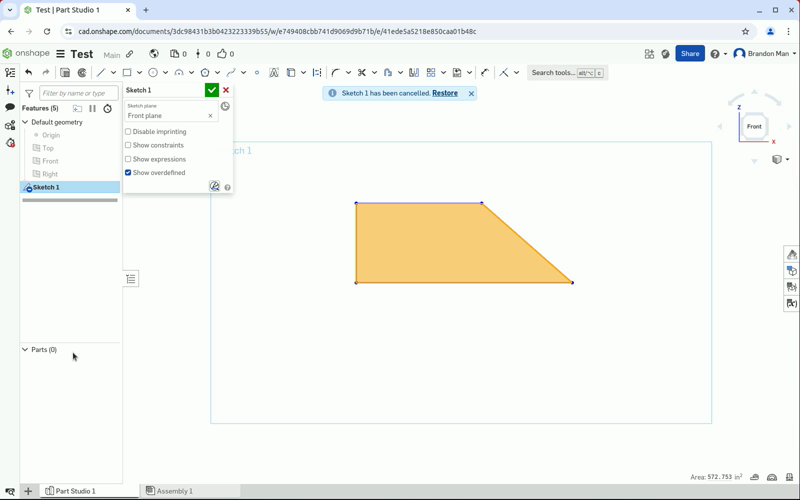
key(shift+e)
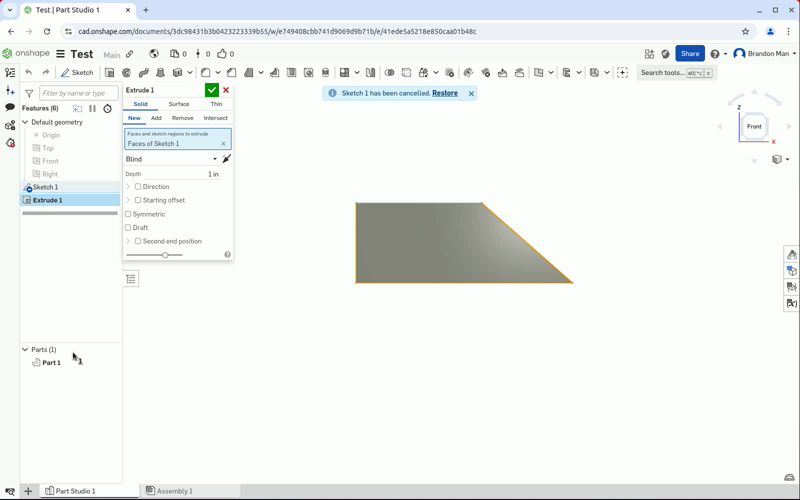
mouse_move(143, 106)
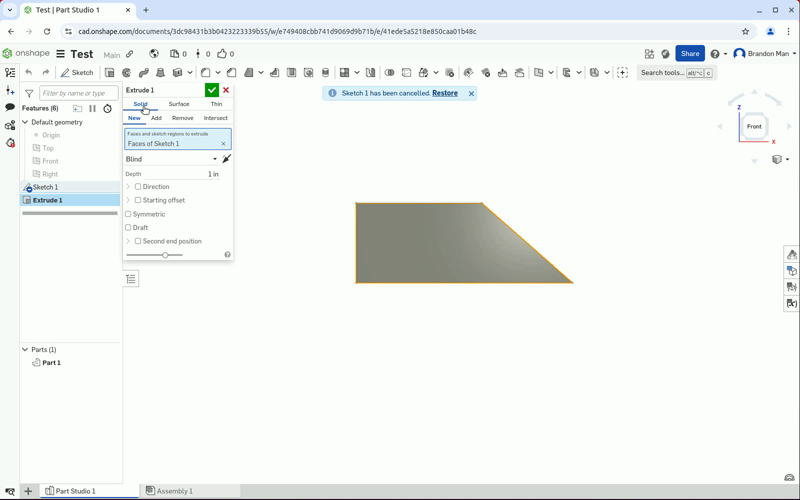
click(143, 106)
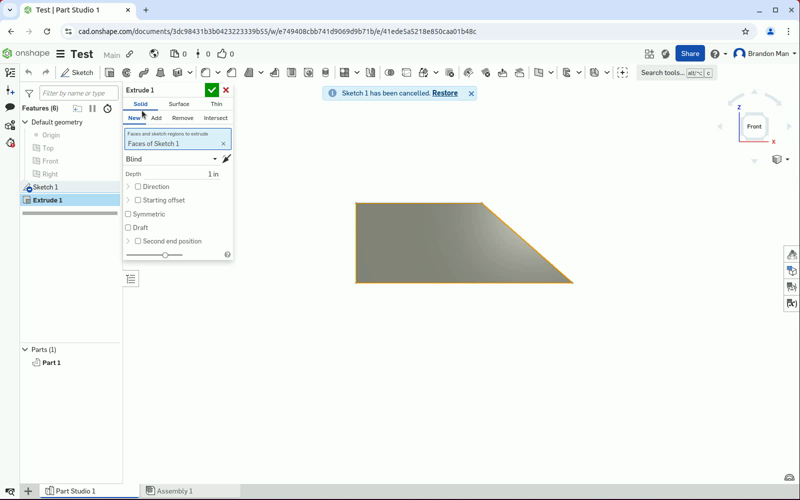
mouse_move(137, 120)
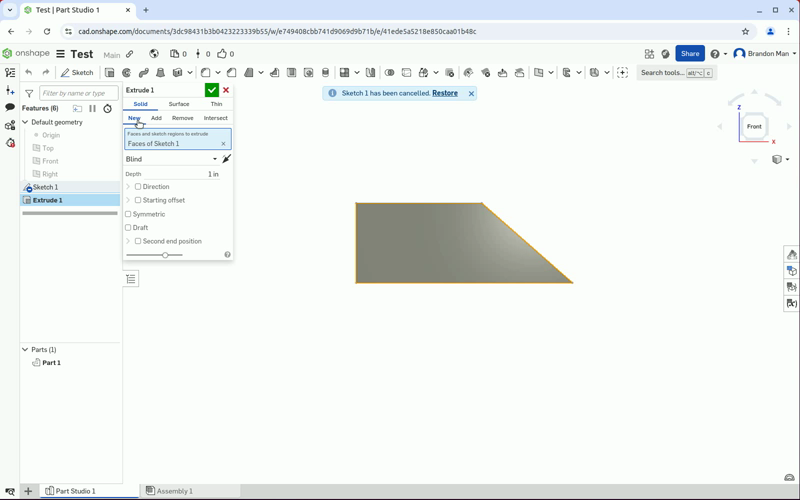
click(137, 120)
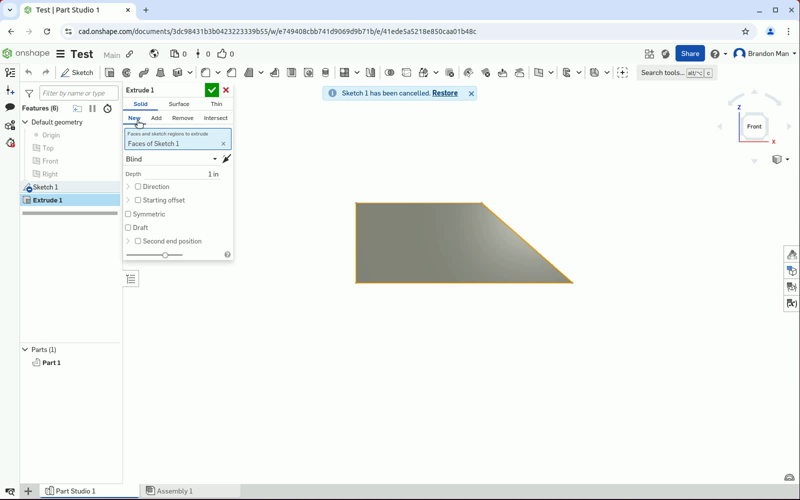
key(tab, 4)
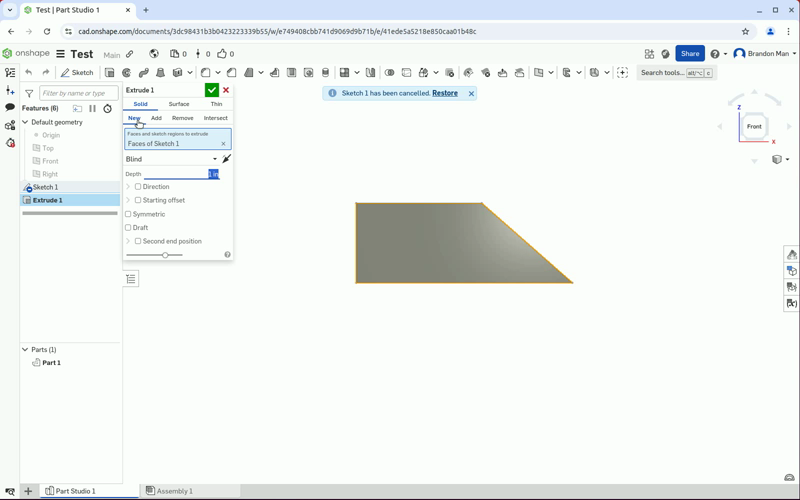
text(25.996)
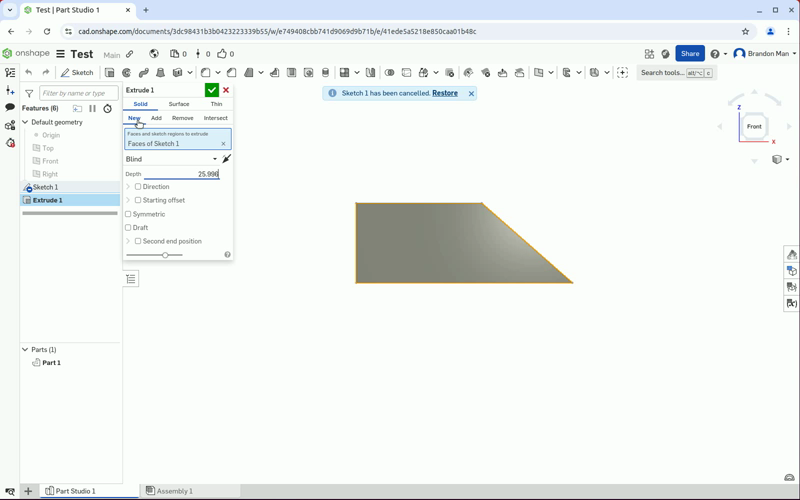
key(tab, 3)
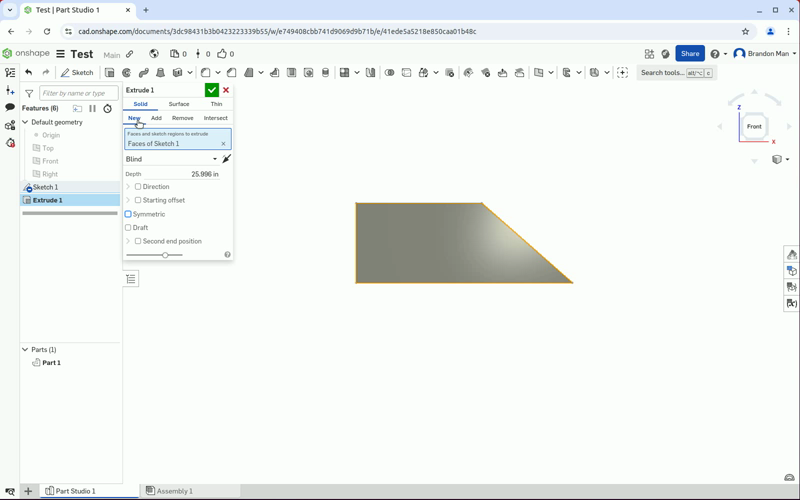
key(space)
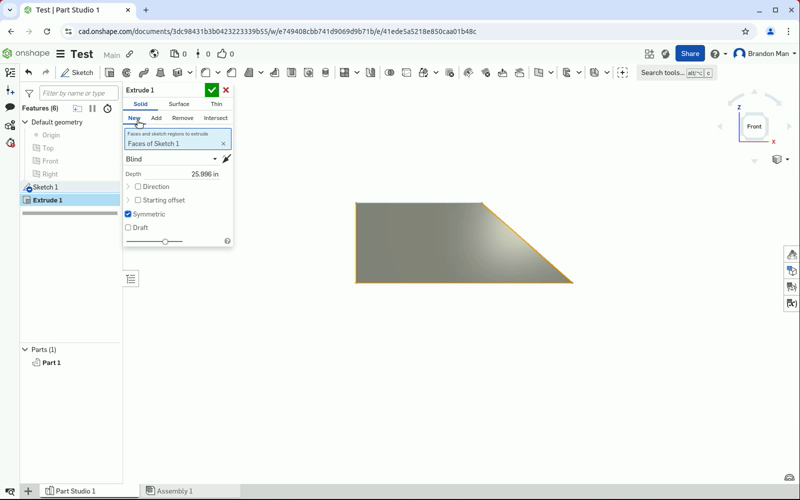
key(enter)
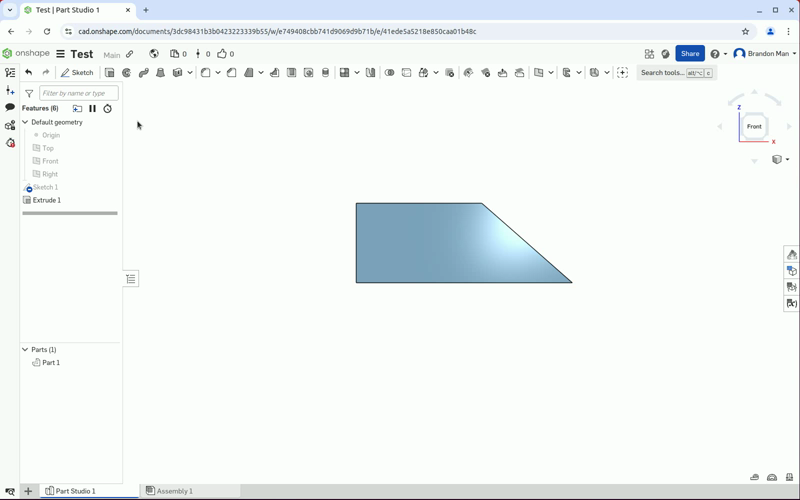
key(shift+h)
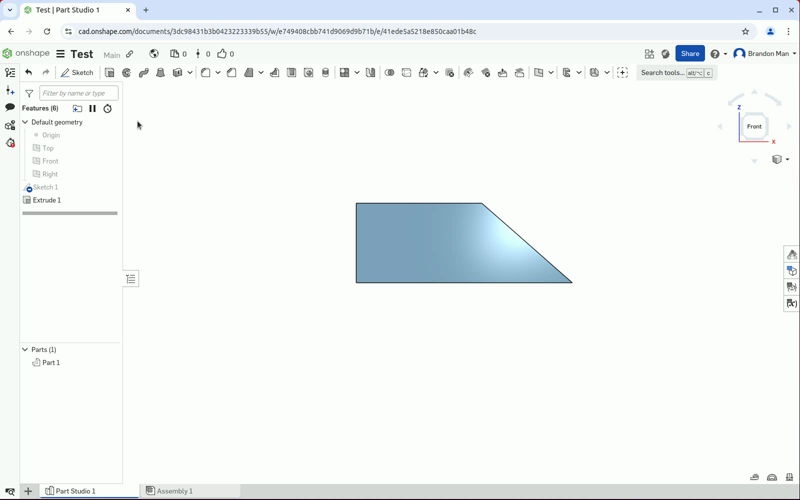
key(shift+h)
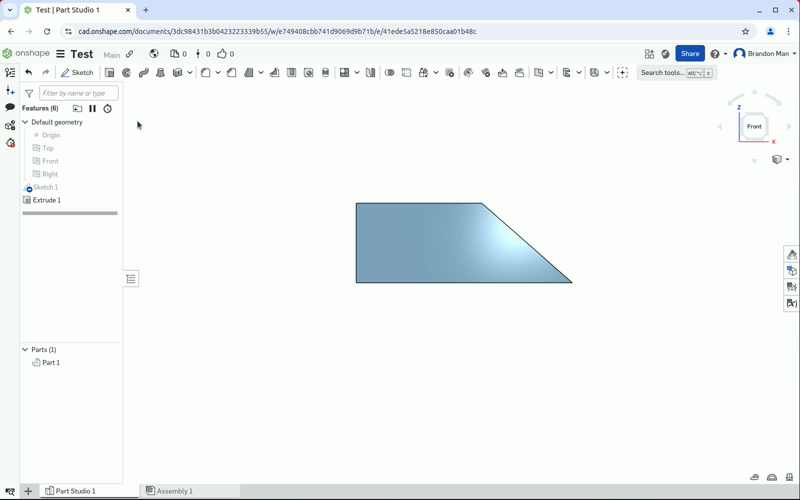
mouse_move(73, 189)
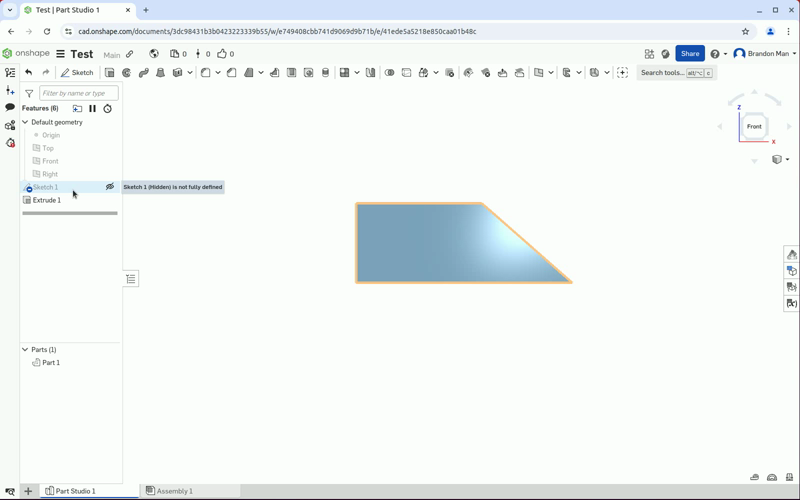
click(73, 189)
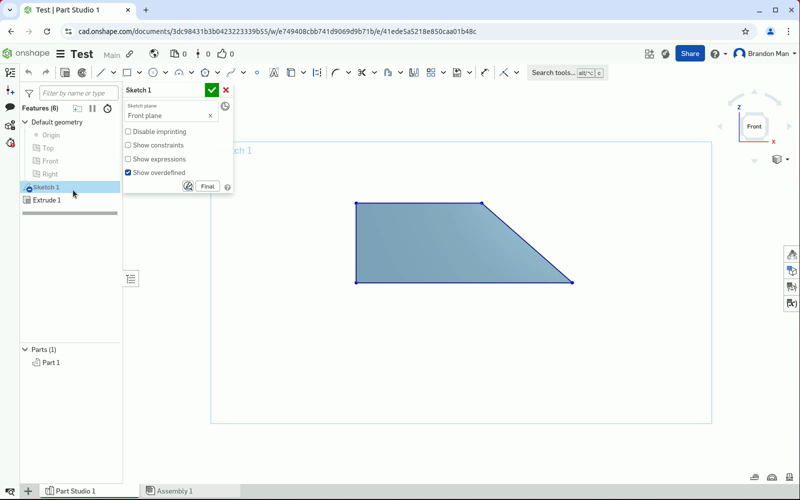
mouse_move(229, 92)
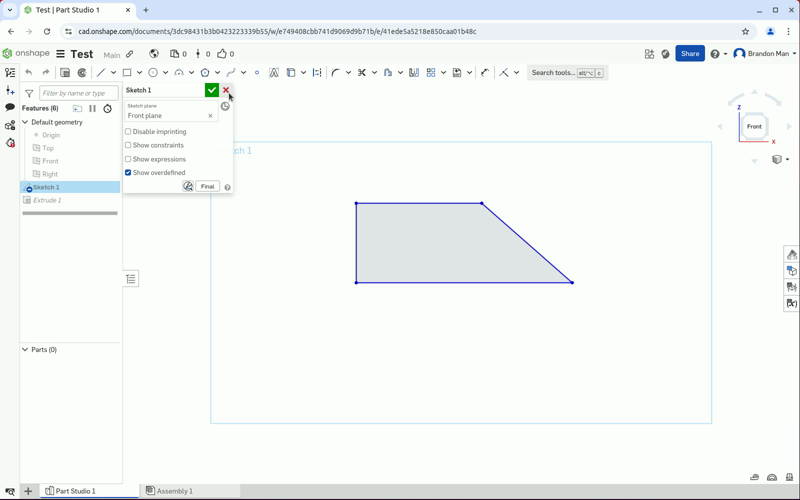
click(229, 92)
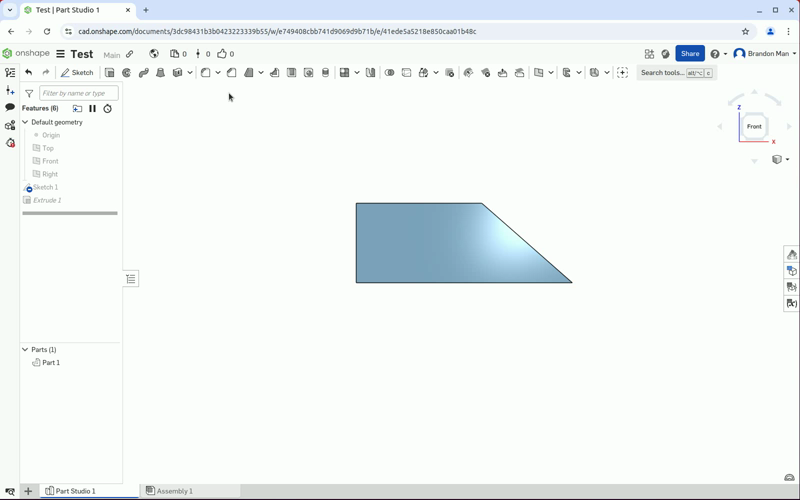
mouse_move(541, 75)
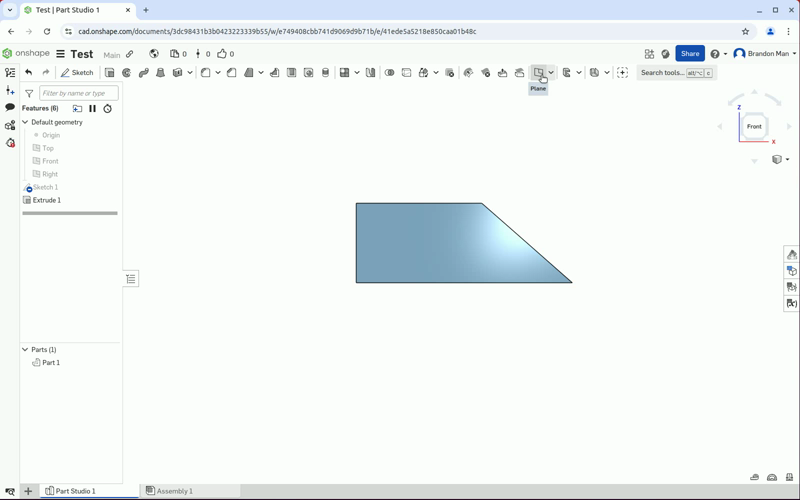
click(541, 75)
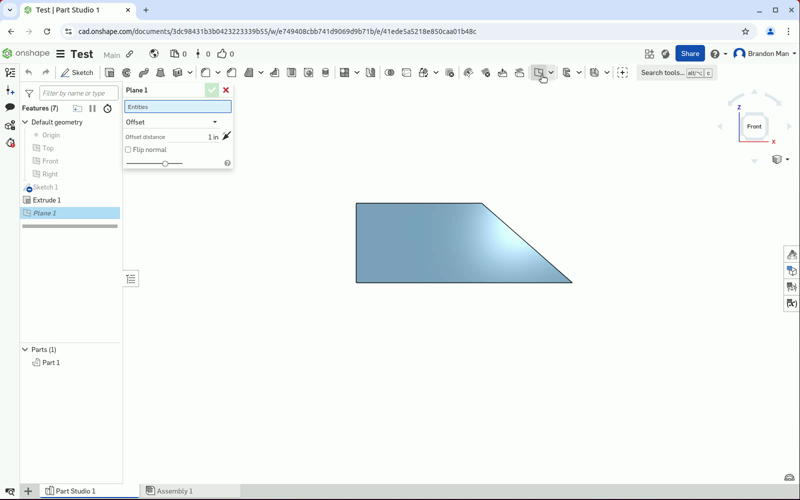
mouse_move(73, 163)
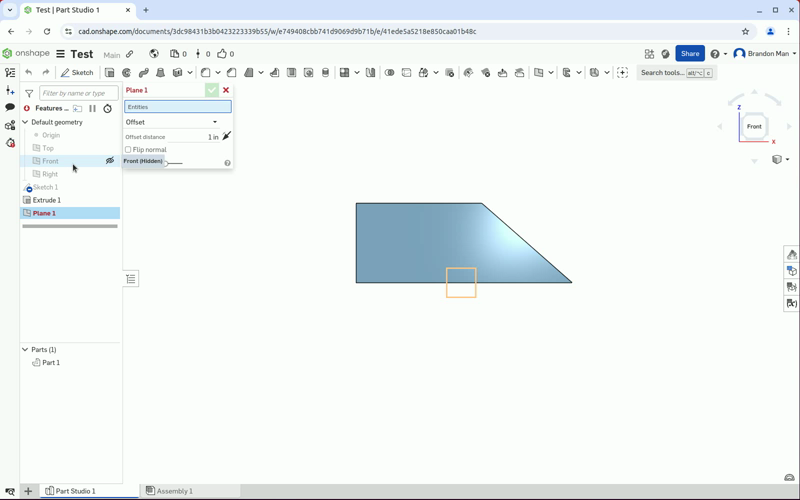
click(73, 163)
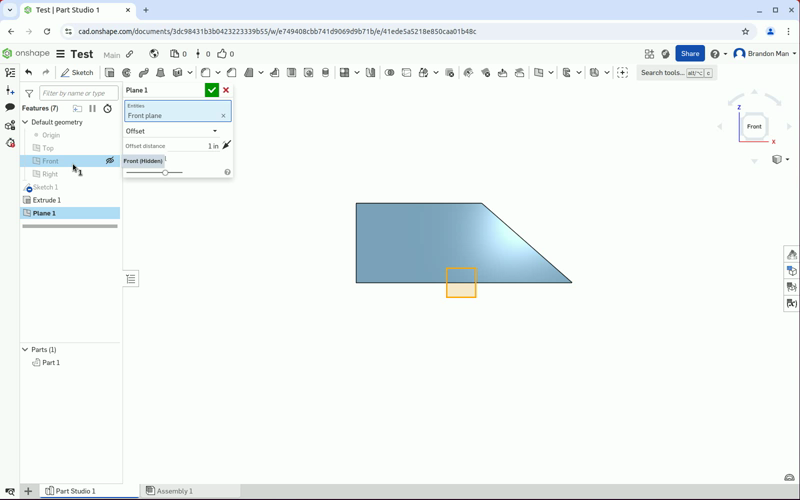
key(tab, 2)
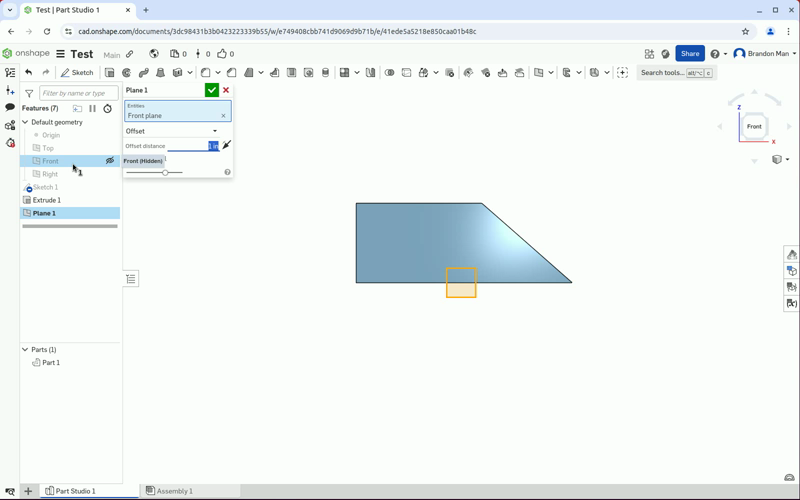
text(13.002)
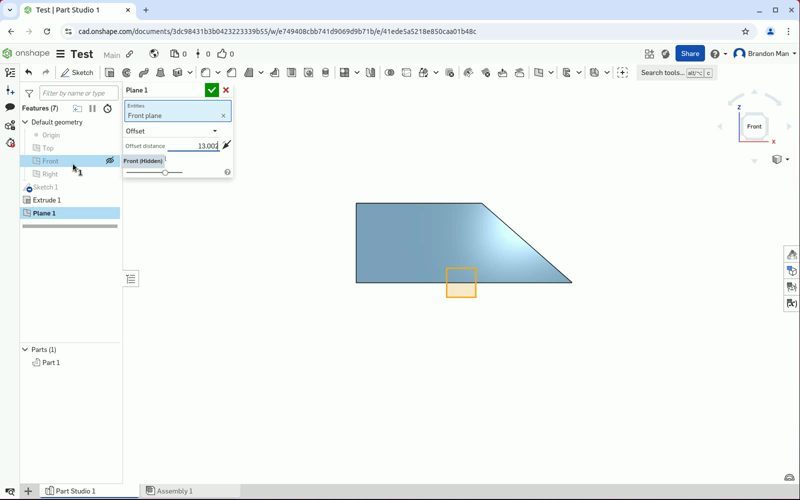
key(enter, 2)
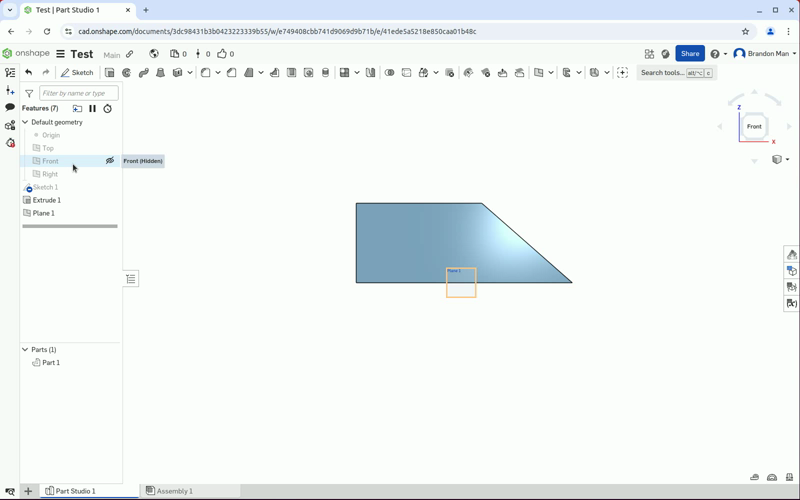
key(shift+s)
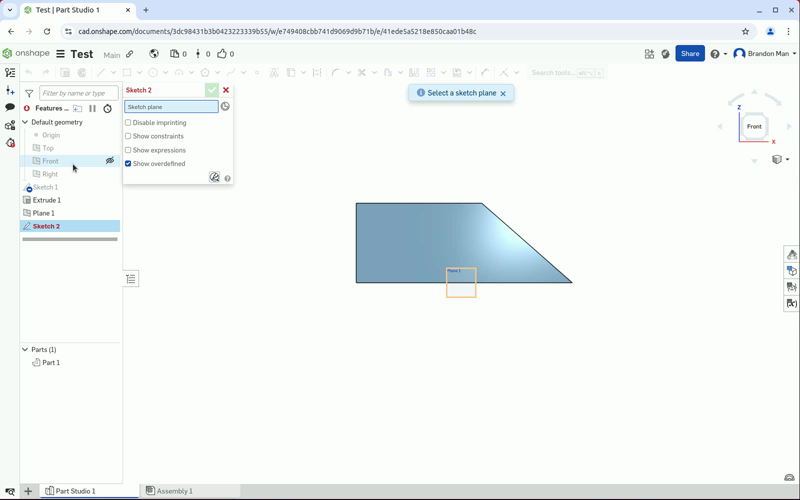
mouse_move(73, 215)
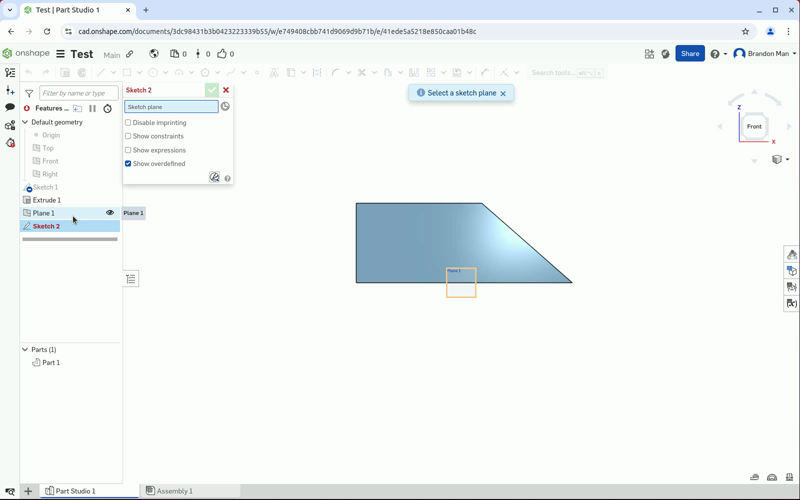
click(73, 215)
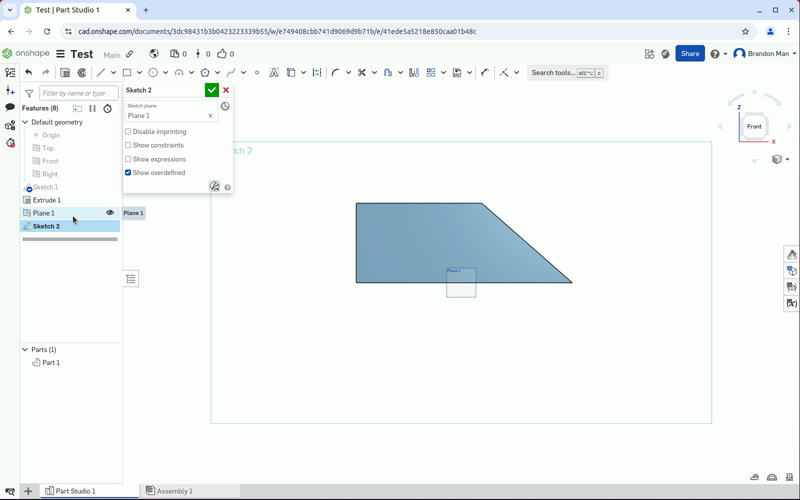
mouse_move(73, 352)
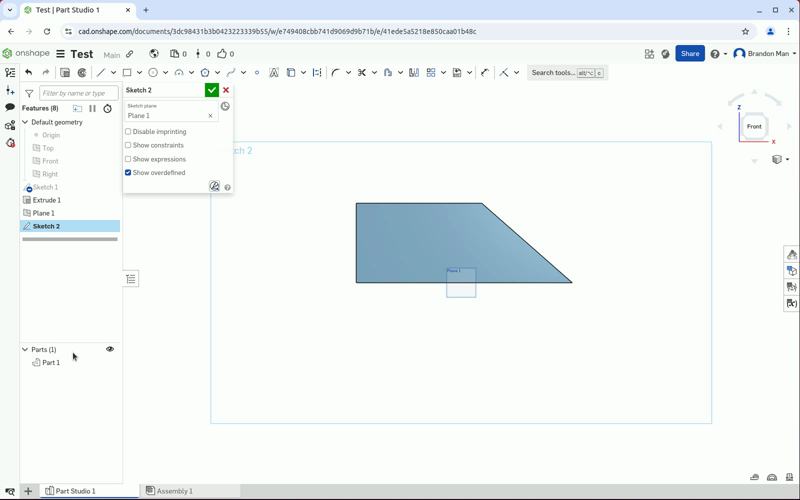
key(y)
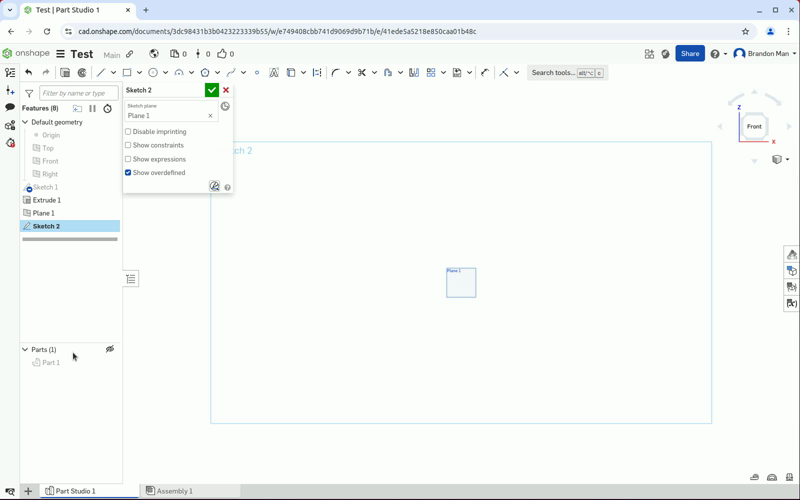
key(l)
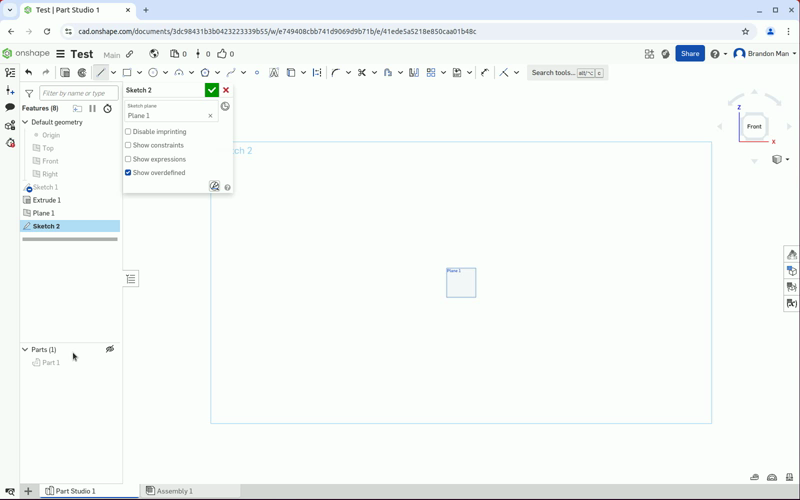
key_down(shift)
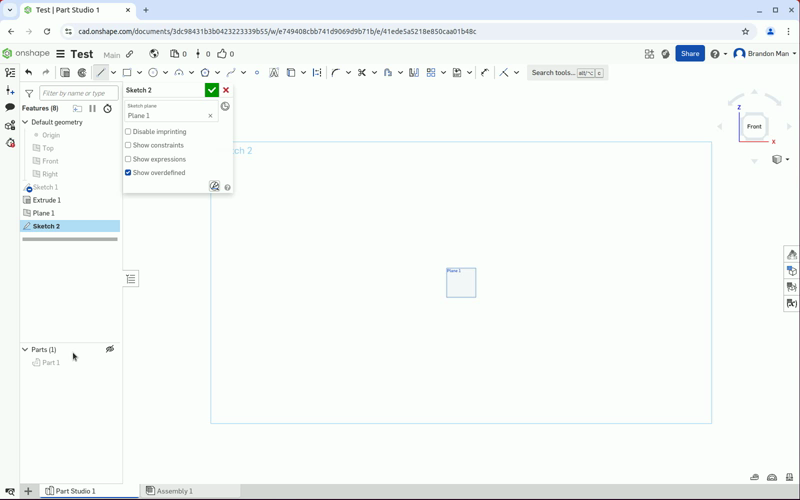
mouse_move(481, 282)
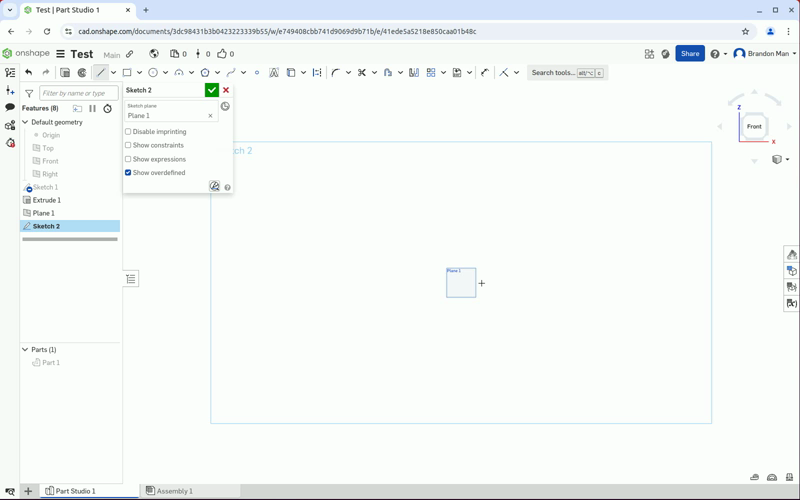
click(481, 282)
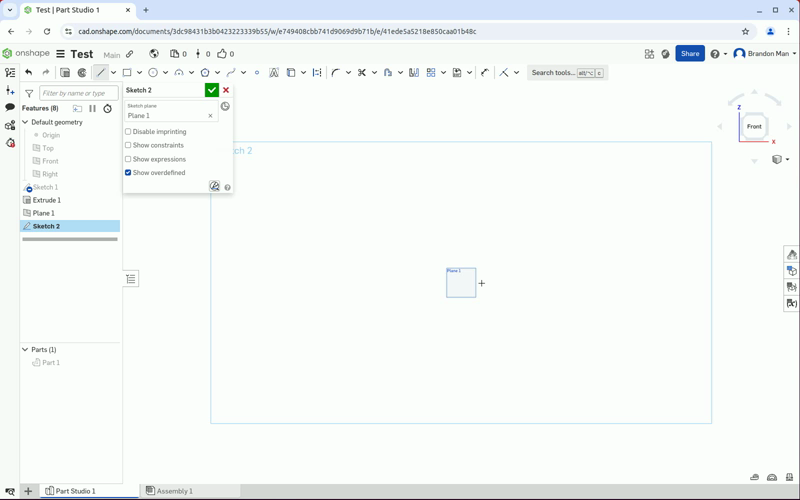
key_up(shift)
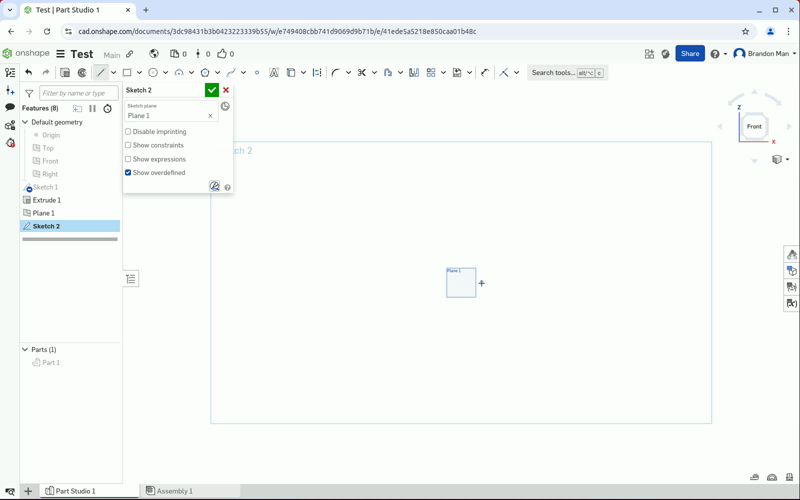
key_down(shift)
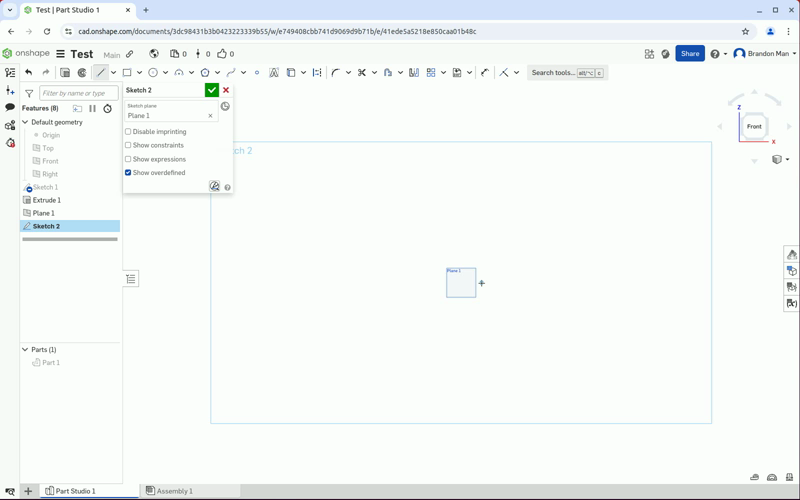
mouse_move(511, 282)
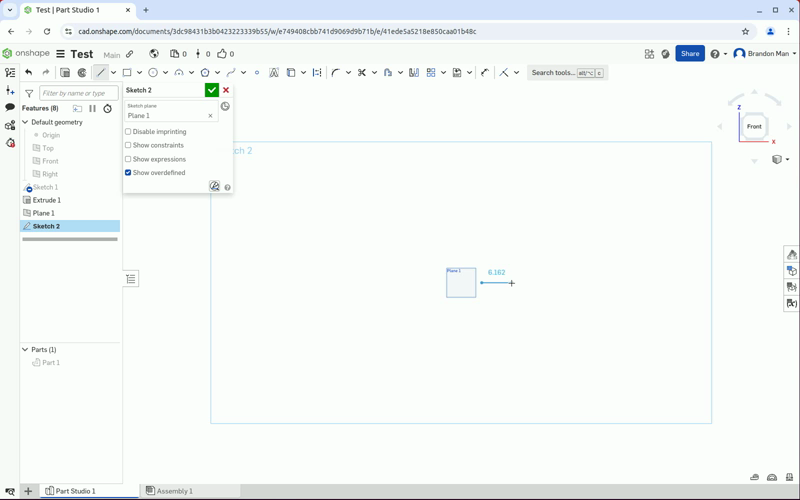
mouse_move(505, 282)
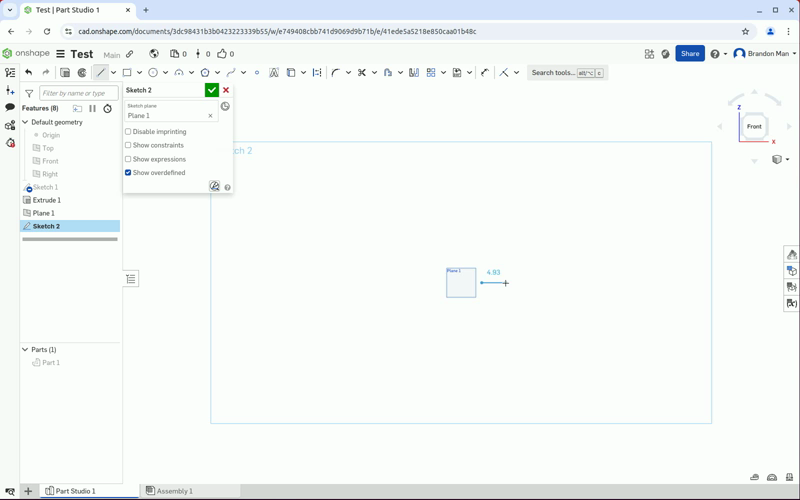
click(505, 282)
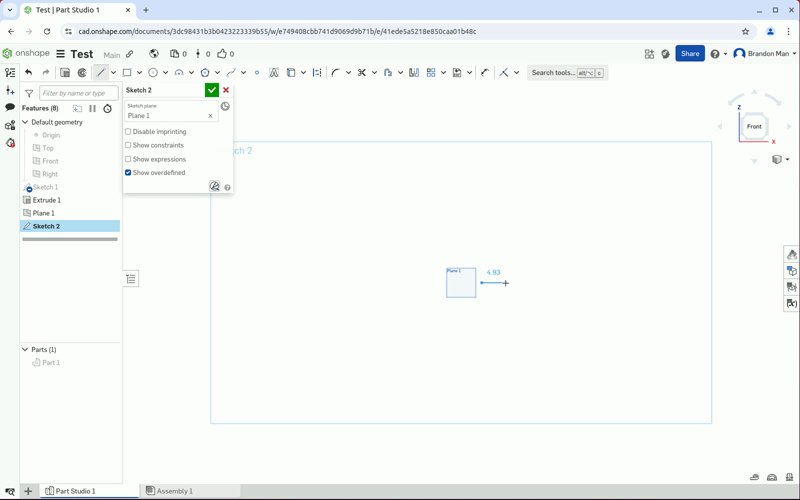
key_up(shift)
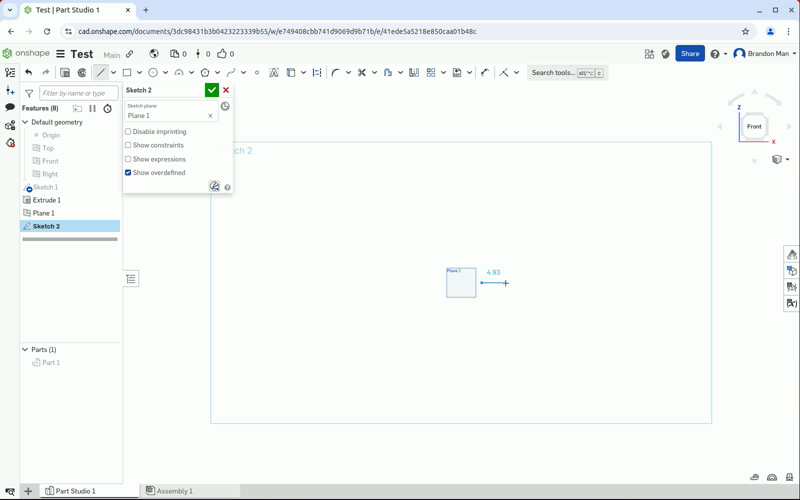
key_down(shift)
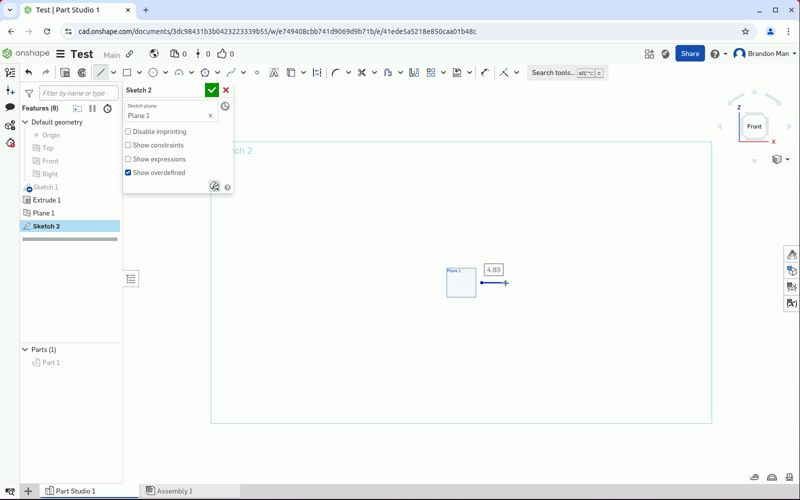
mouse_move(535, 282)
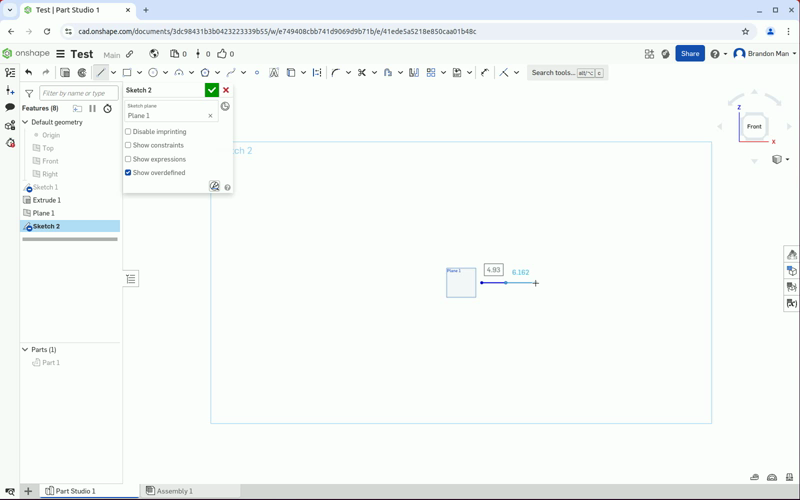
mouse_move(505, 223)
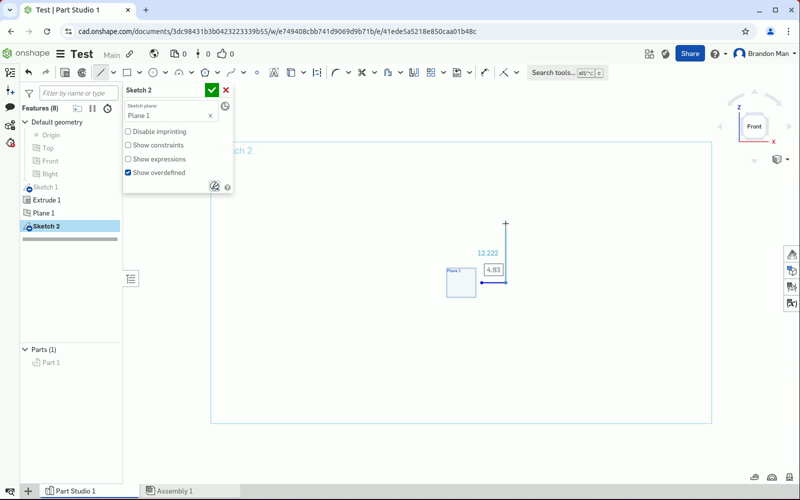
click(505, 223)
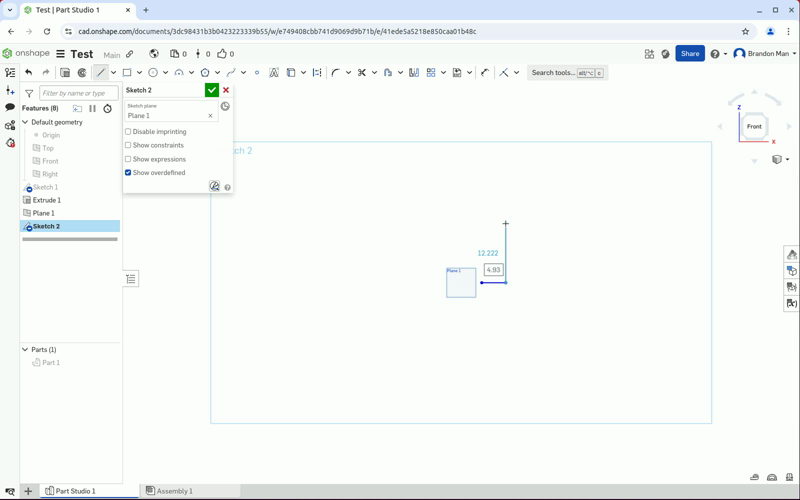
key_up(shift)
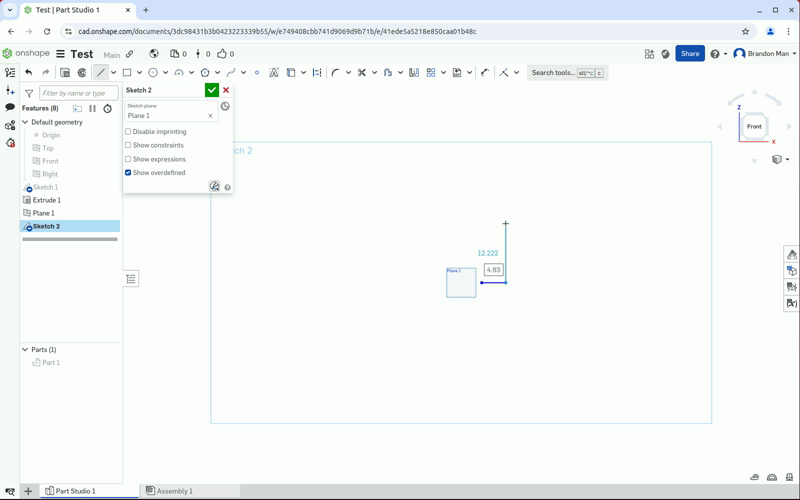
key_down(shift)
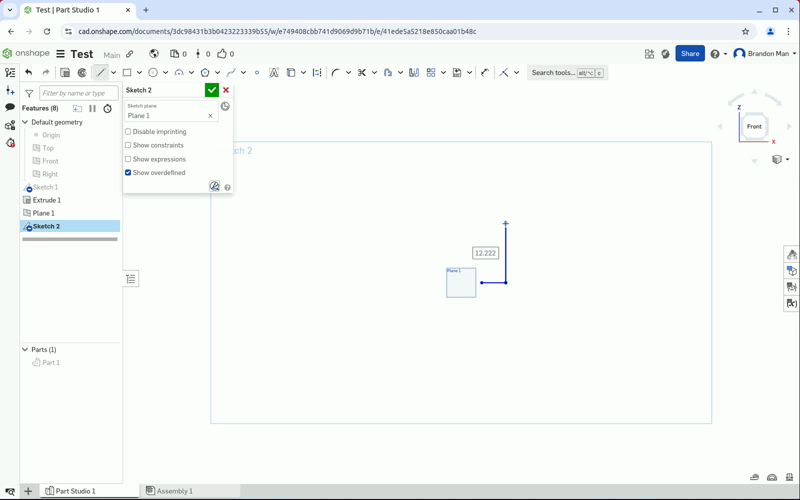
mouse_move(535, 223)
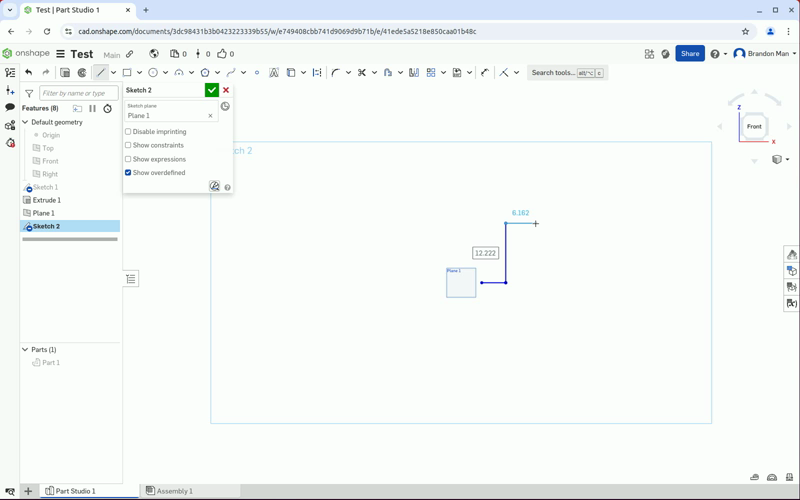
mouse_move(481, 201)
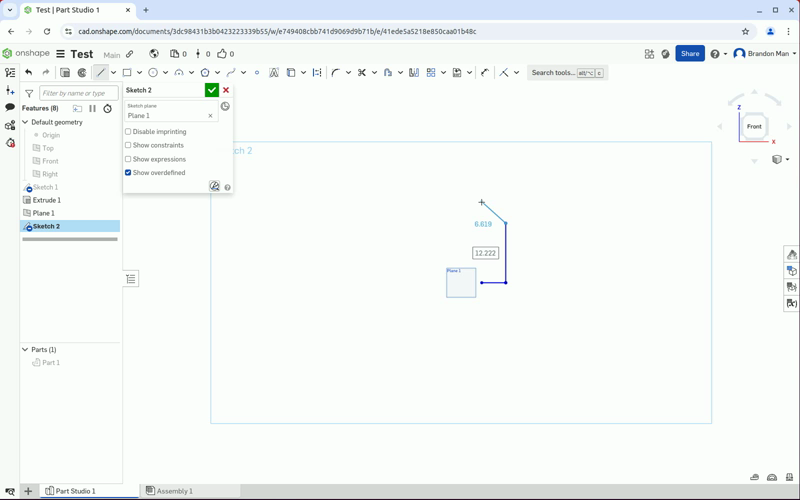
click(481, 201)
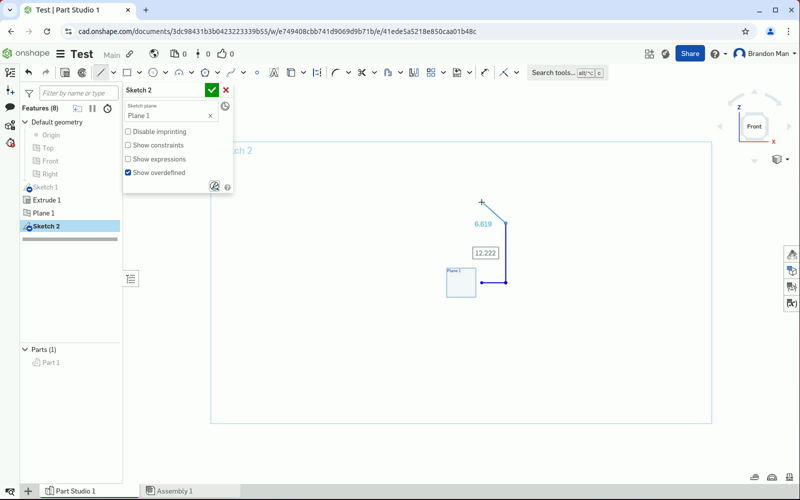
key_up(shift)
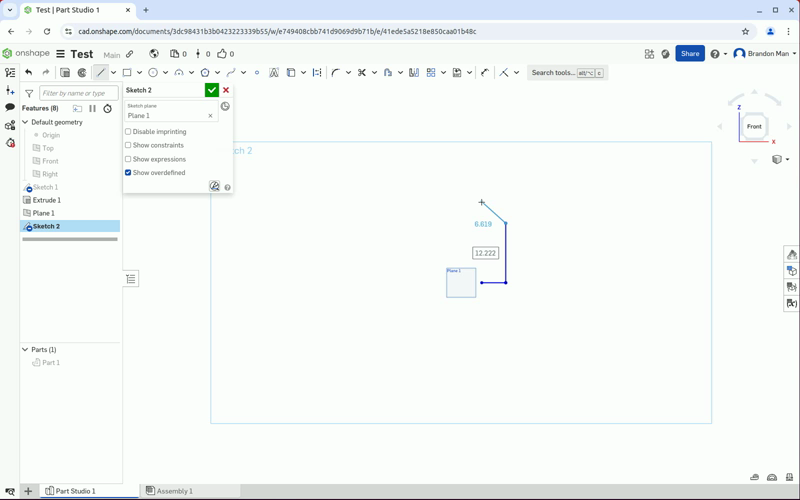
key_down(shift)
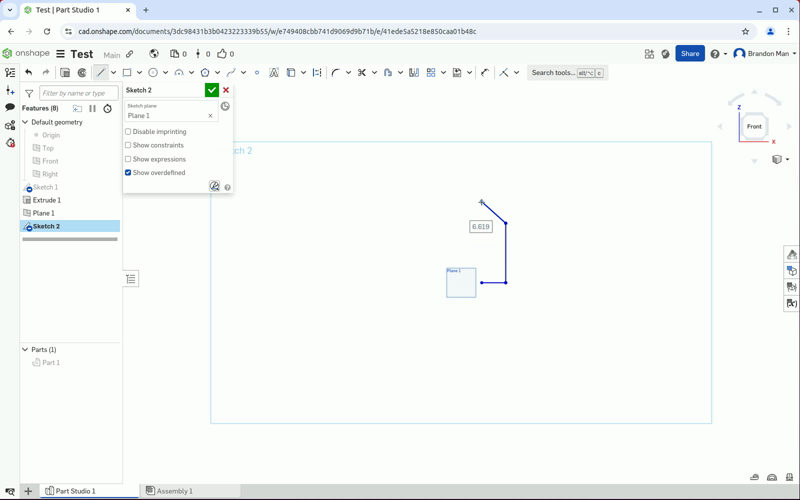
mouse_move(481, 282)
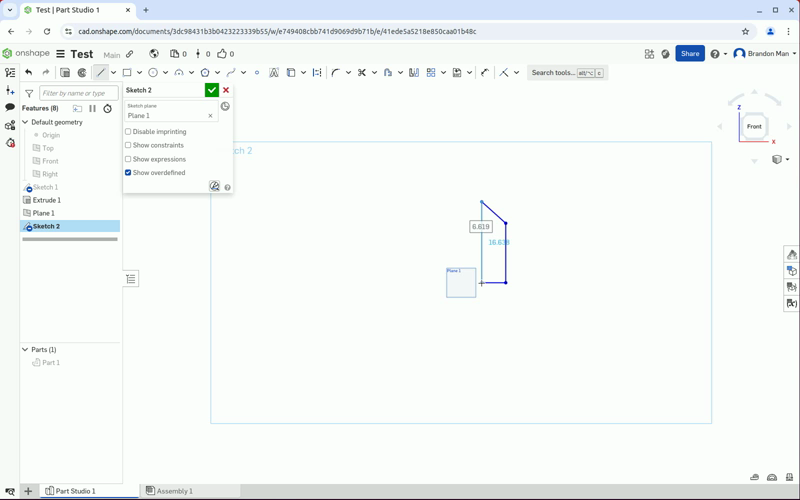
key_up(shift)
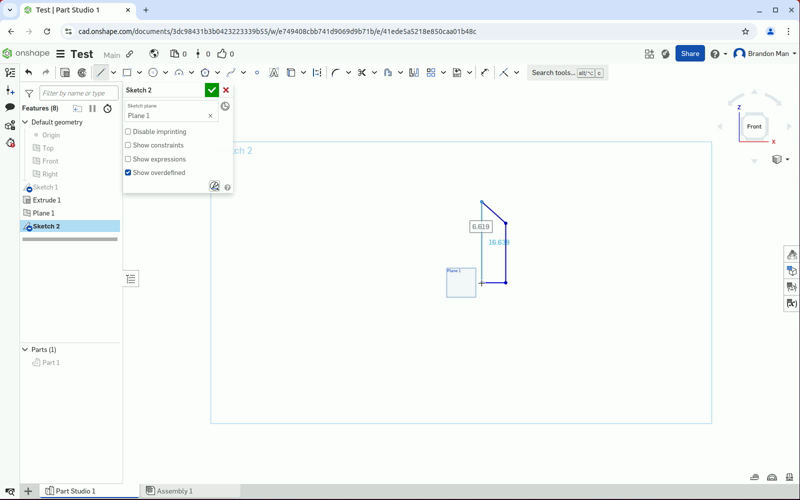
click(481, 282)
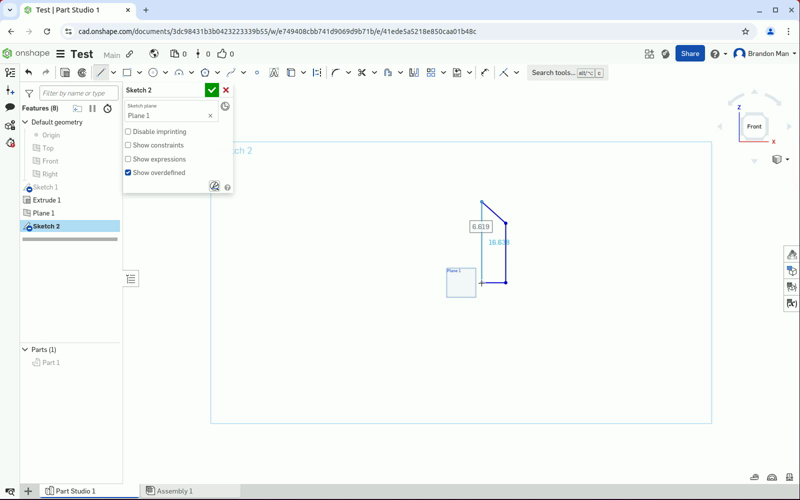
key(esc)
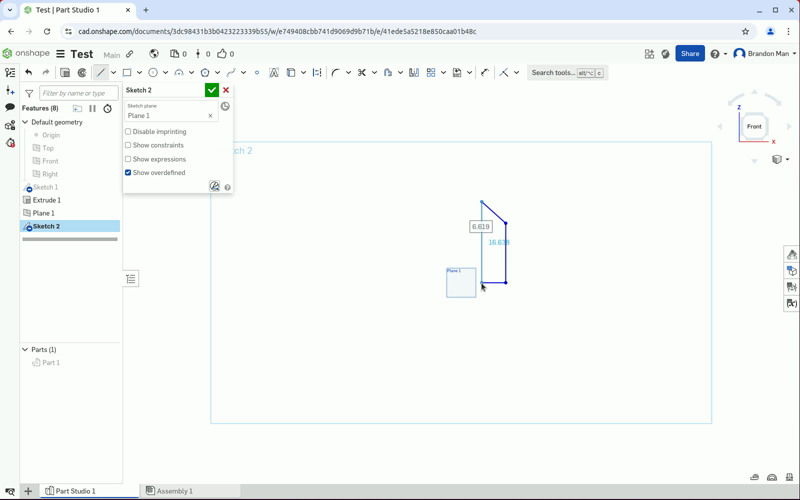
mouse_move(494, 217)
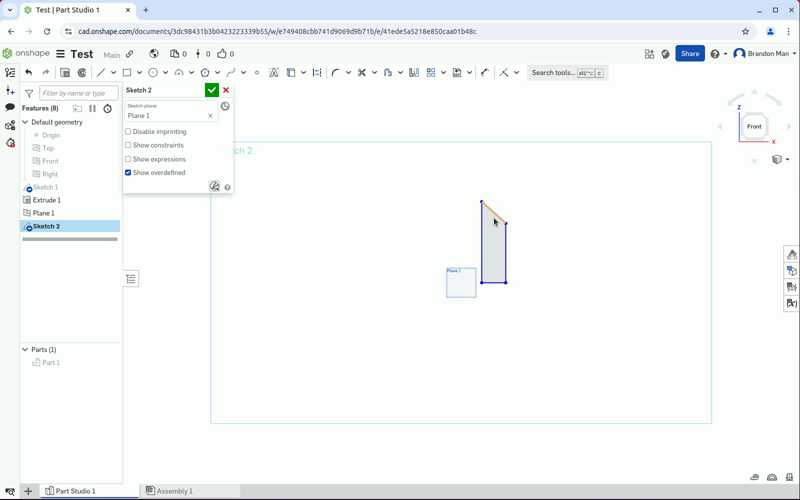
scroll(6)
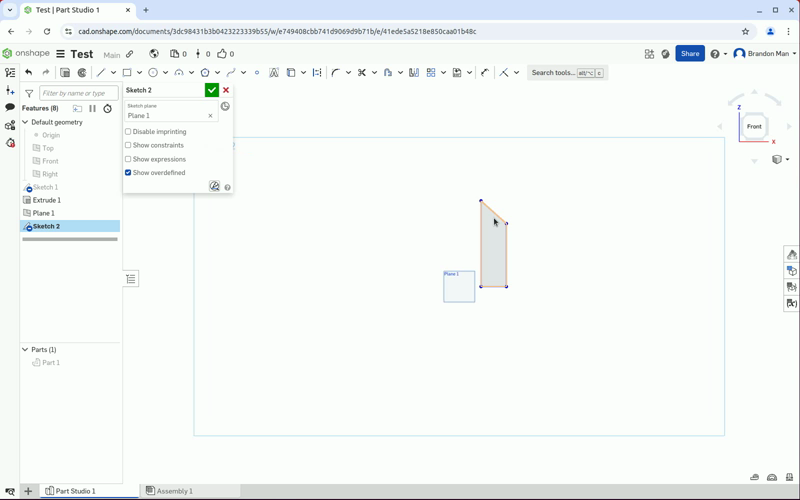
scroll(6)
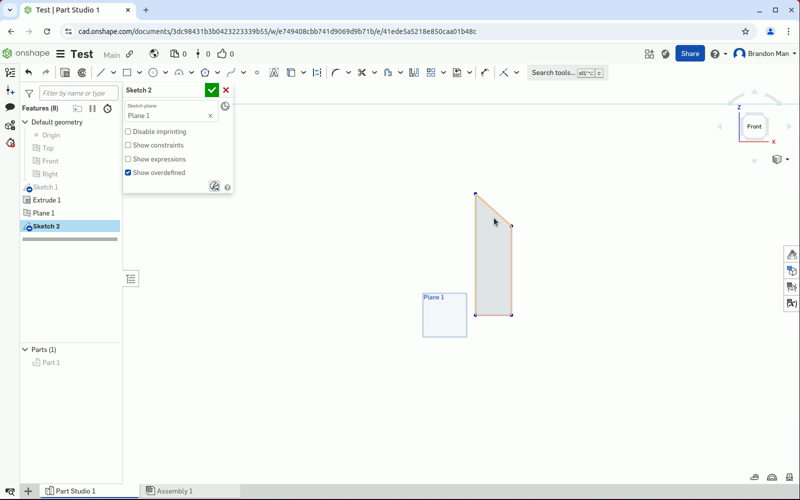
scroll(6)
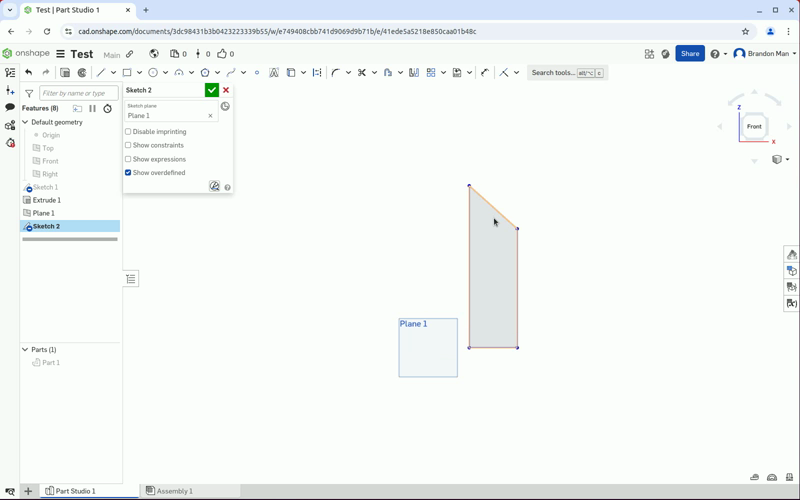
scroll(6)
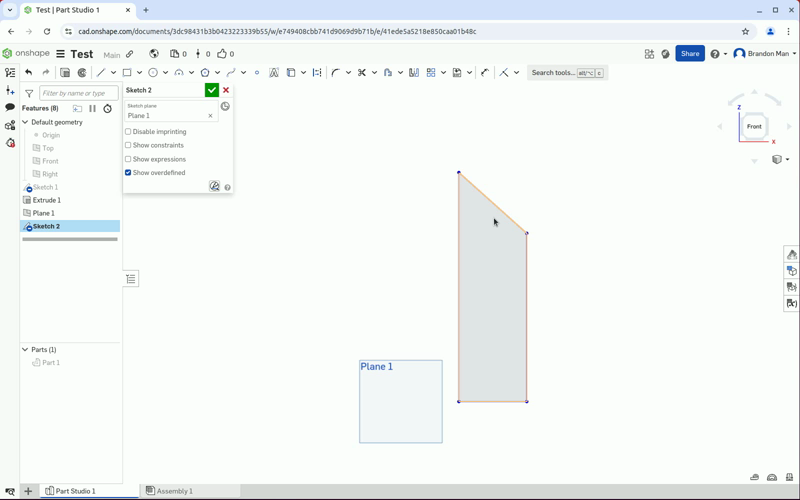
scroll(6)
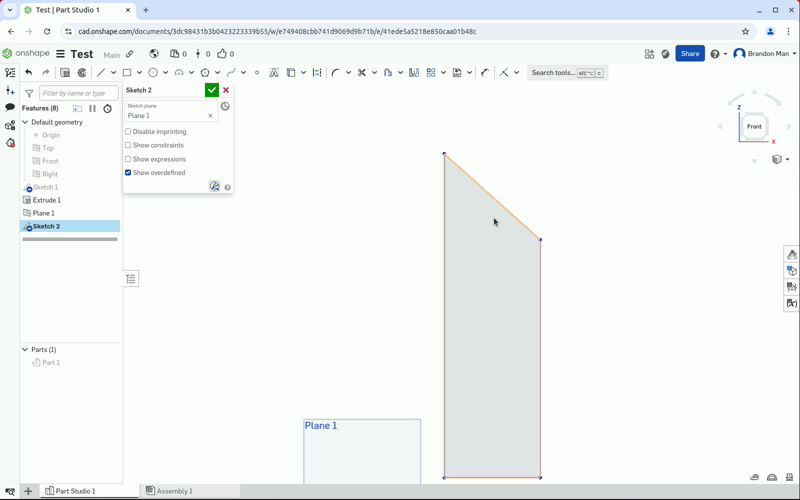
scroll(6)
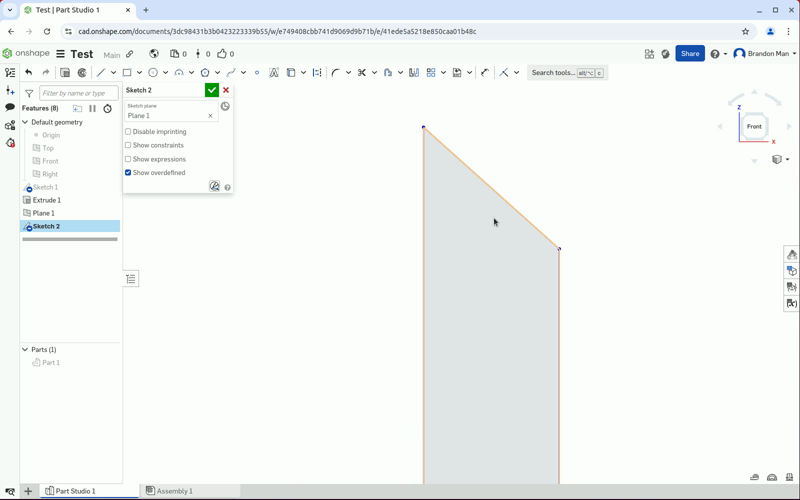
scroll(6)
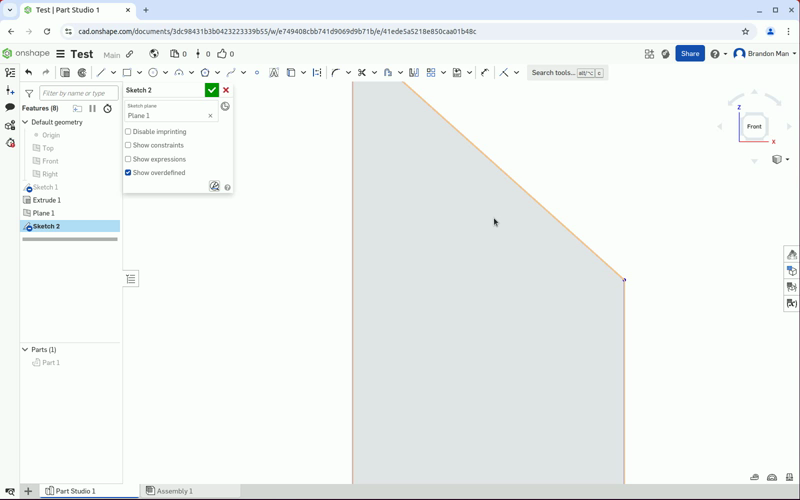
click(494, 217)
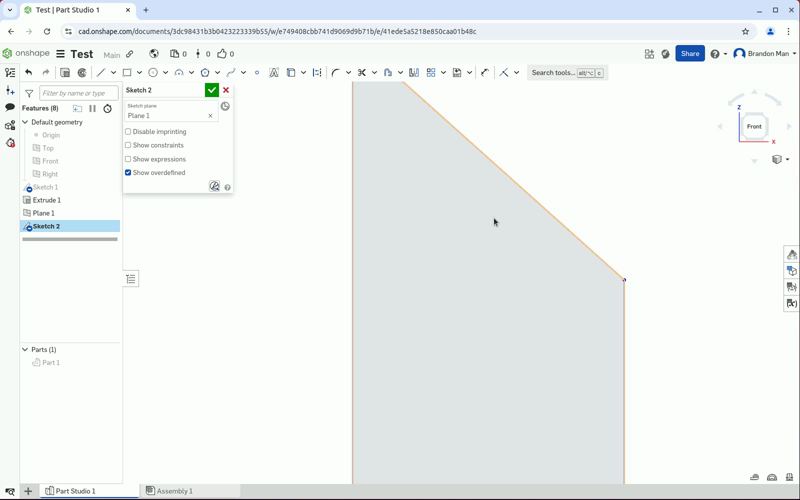
scroll(-6)
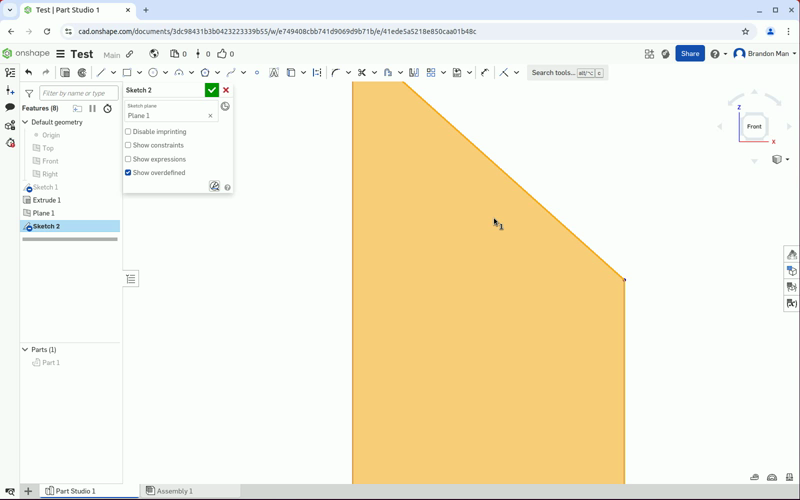
scroll(-6)
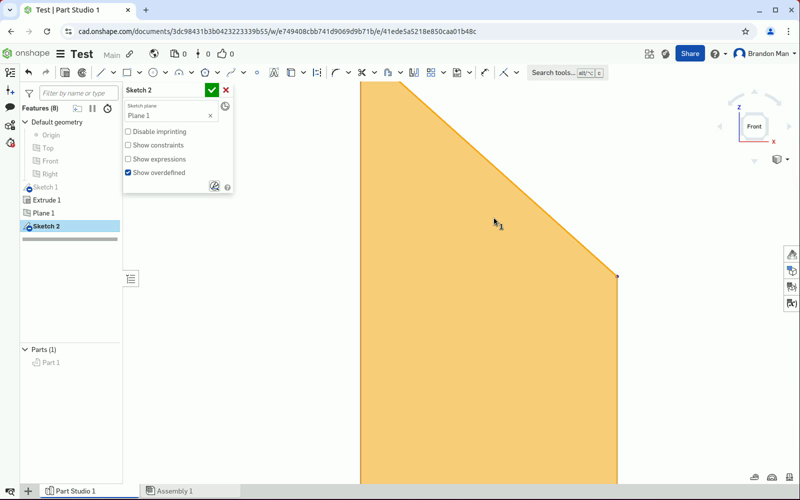
scroll(-6)
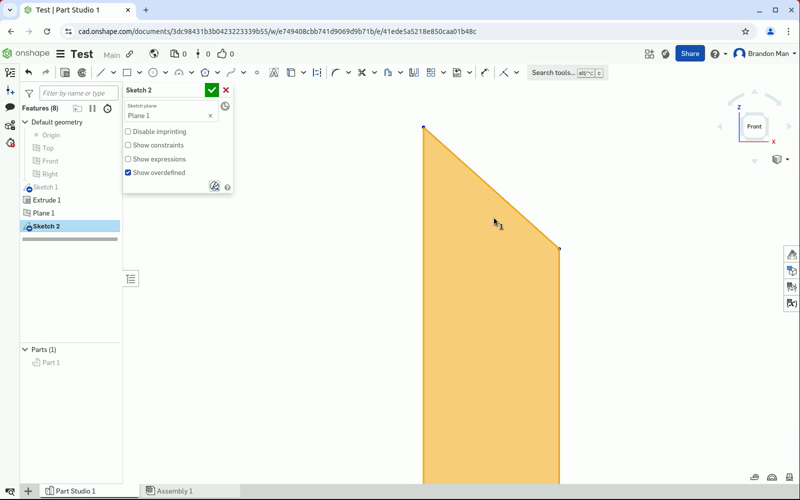
scroll(-6)
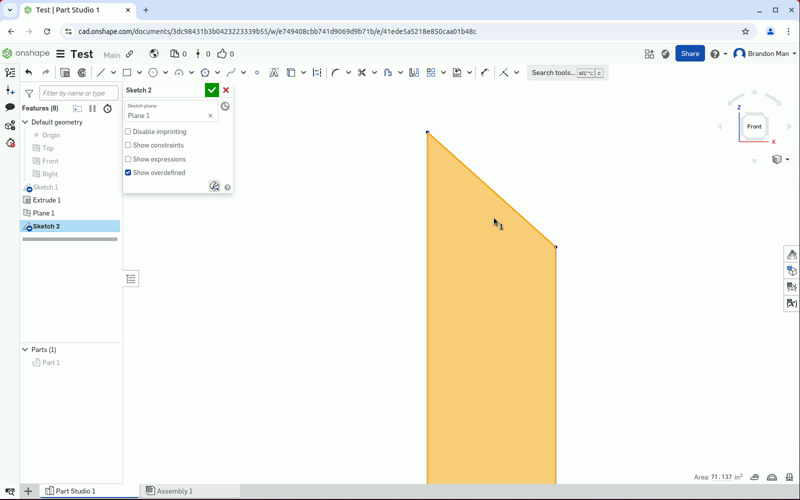
scroll(-6)
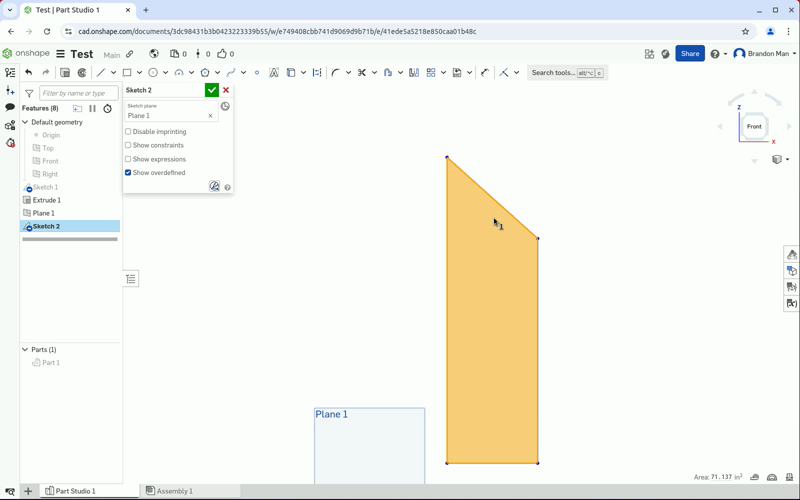
scroll(-6)
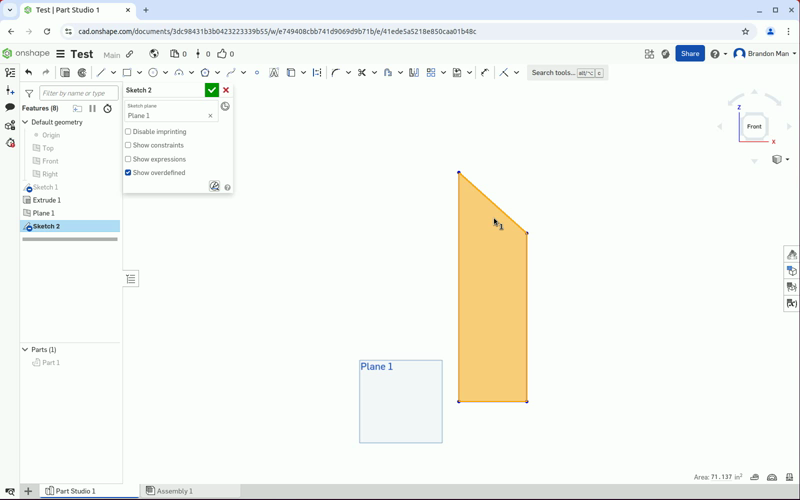
scroll(-6)
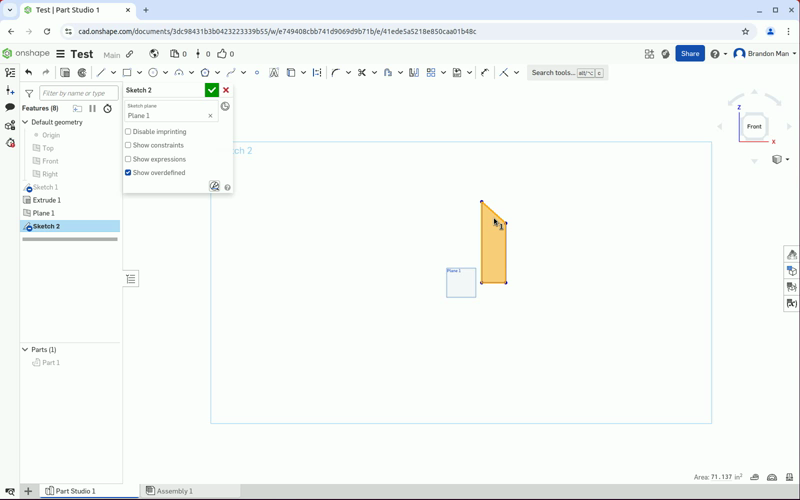
mouse_move(73, 352)
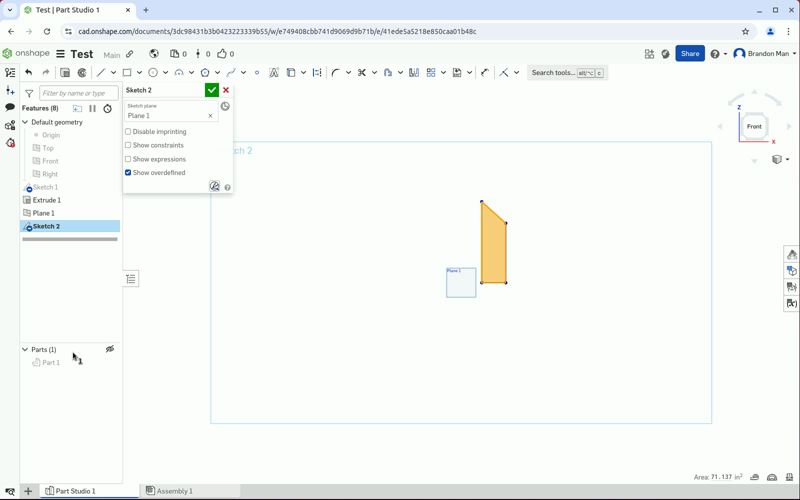
key(shift+y)
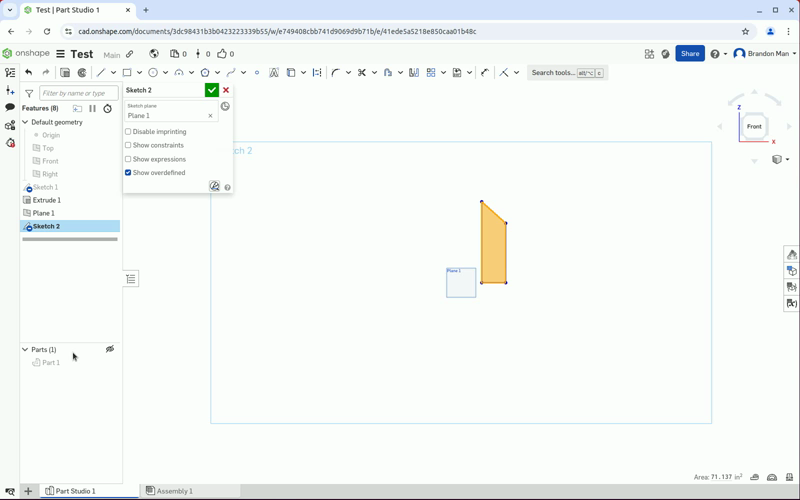
key(shift+e)
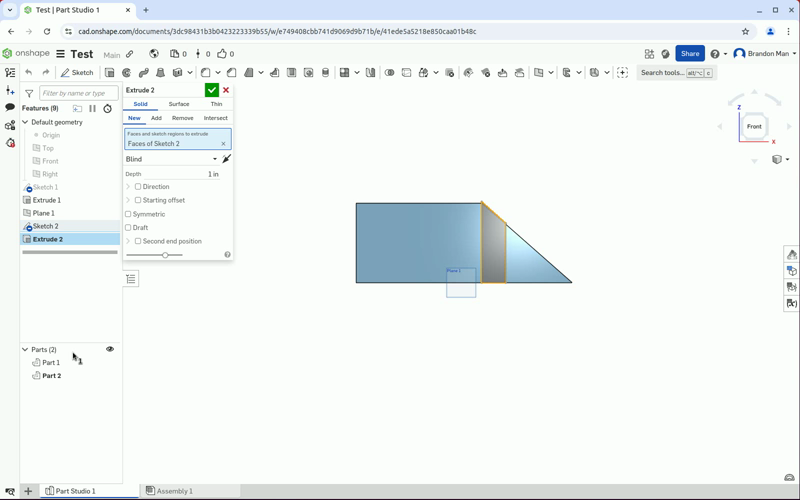
mouse_move(143, 106)
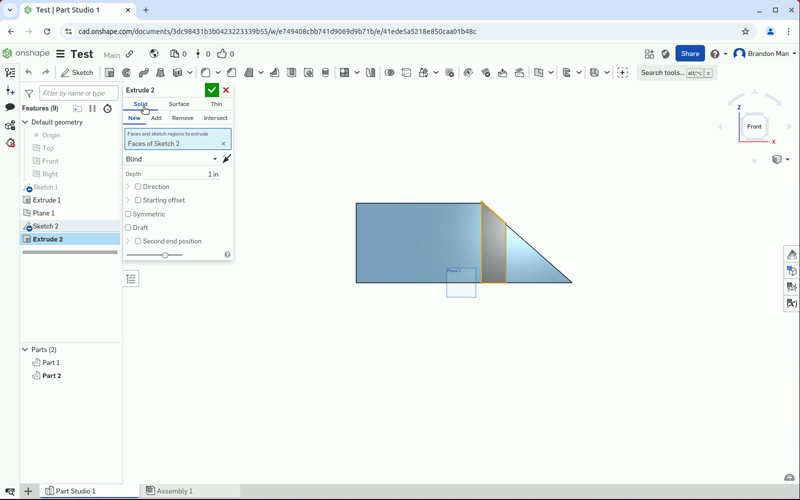
click(143, 106)
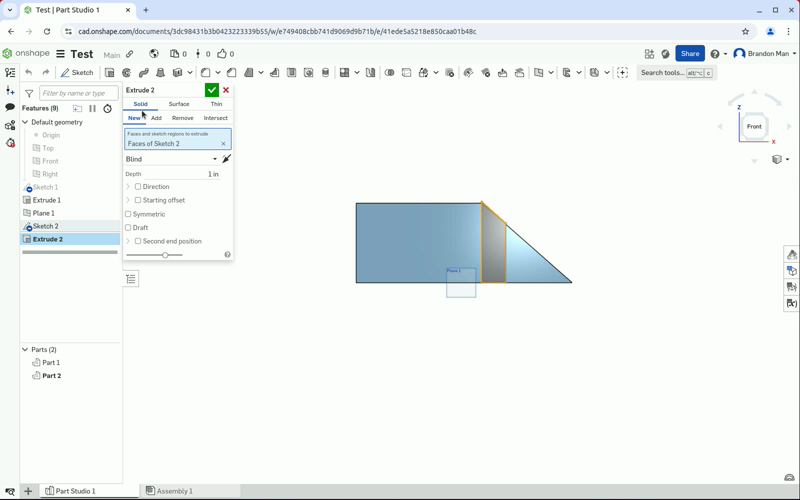
mouse_move(137, 120)
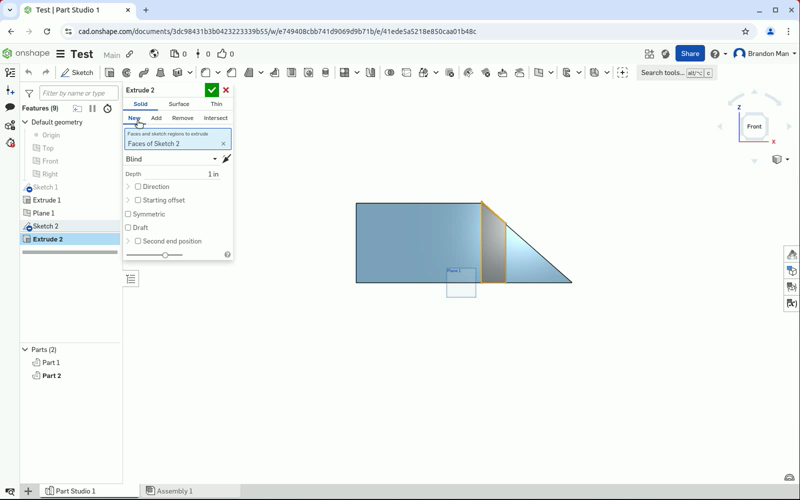
click(137, 120)
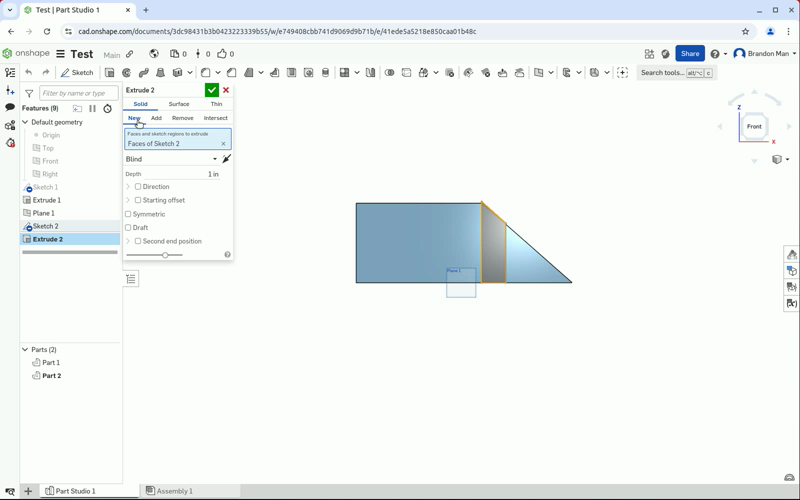
key(tab, 4)
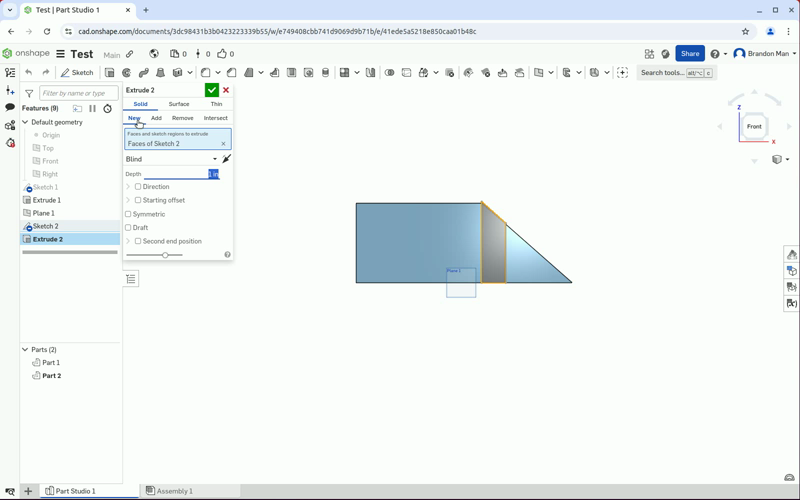
text(6.018)
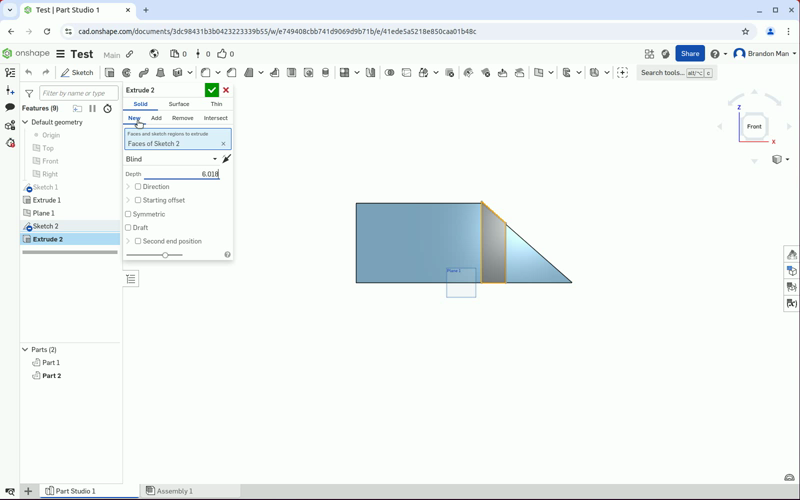
key(enter)
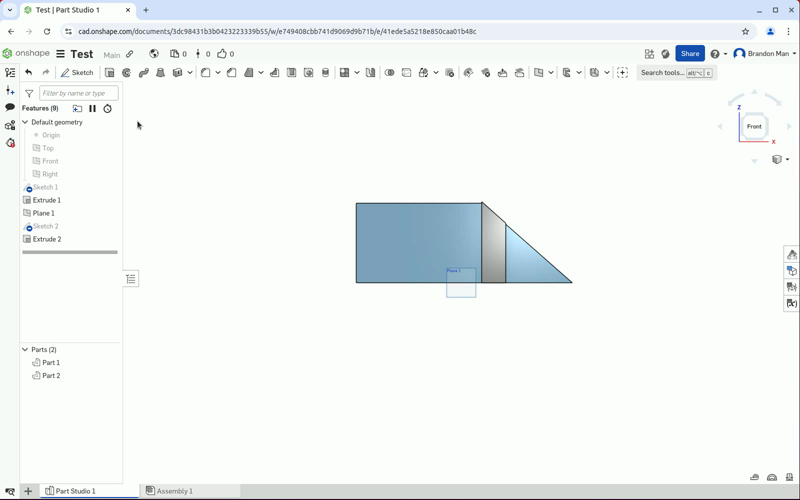
key(shift+h)
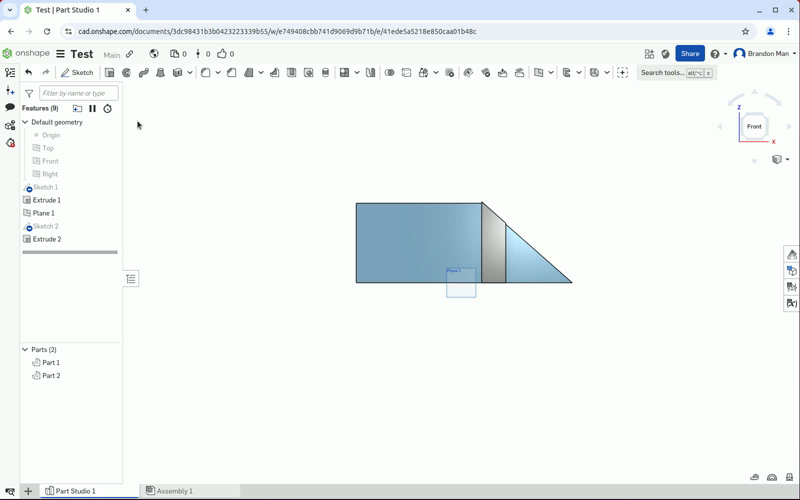
key(shift+h)
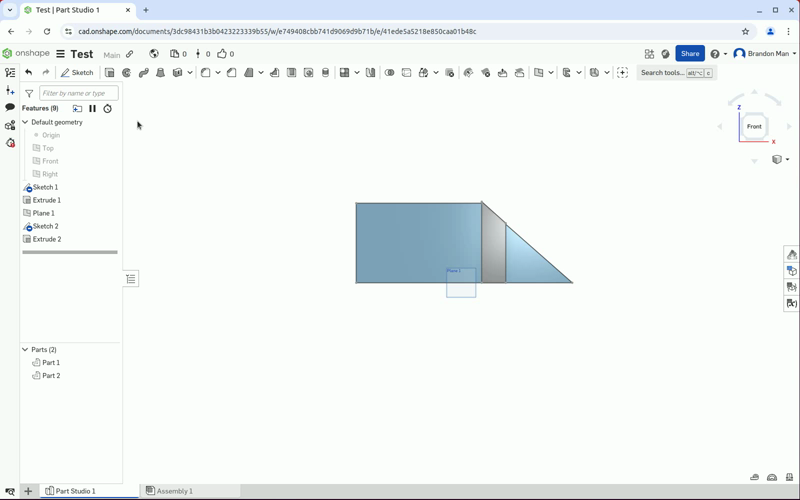
key(shift+7)
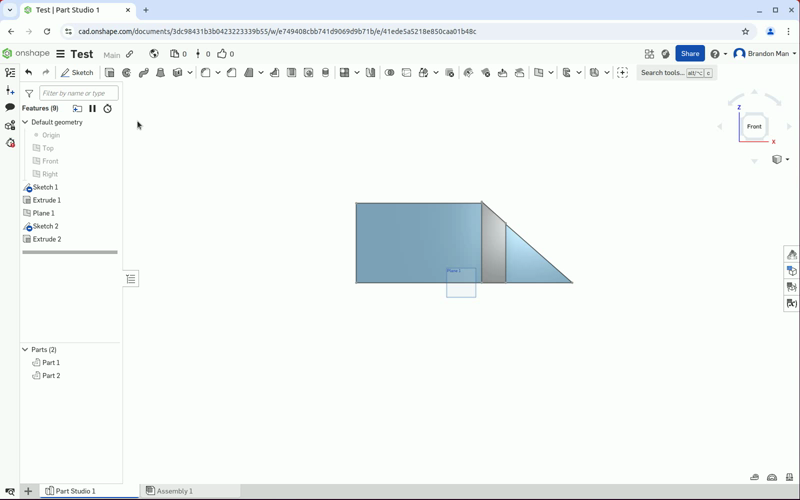
key(left, 2)
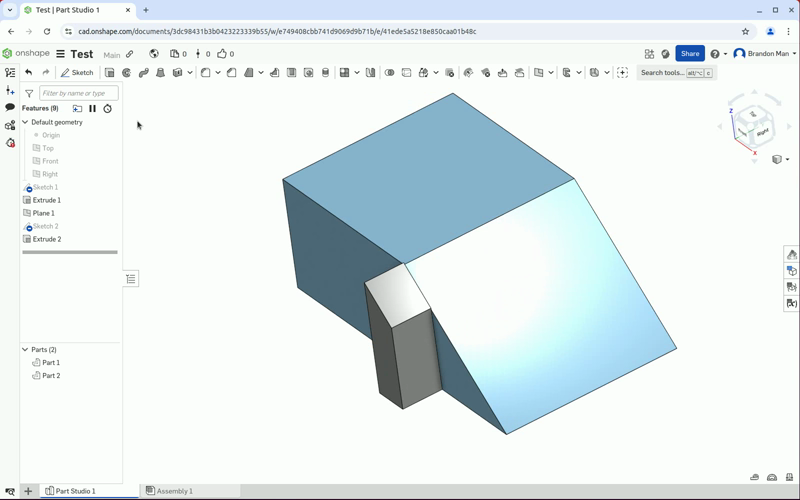
key(down, 2)
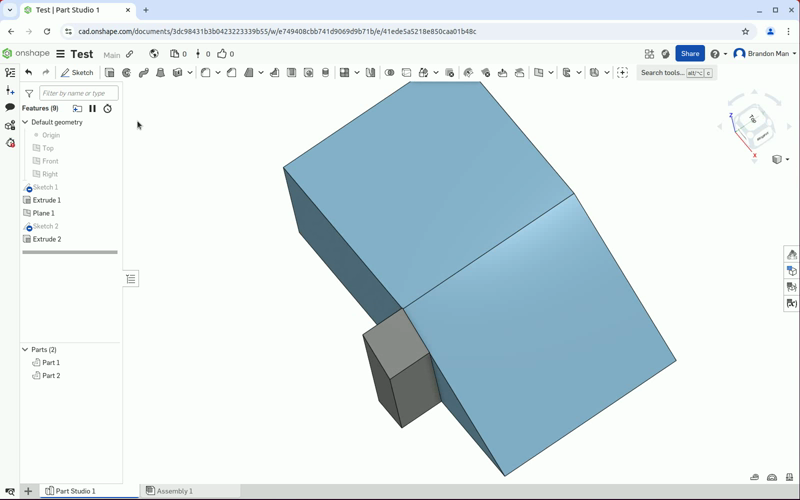
key(up, 2)
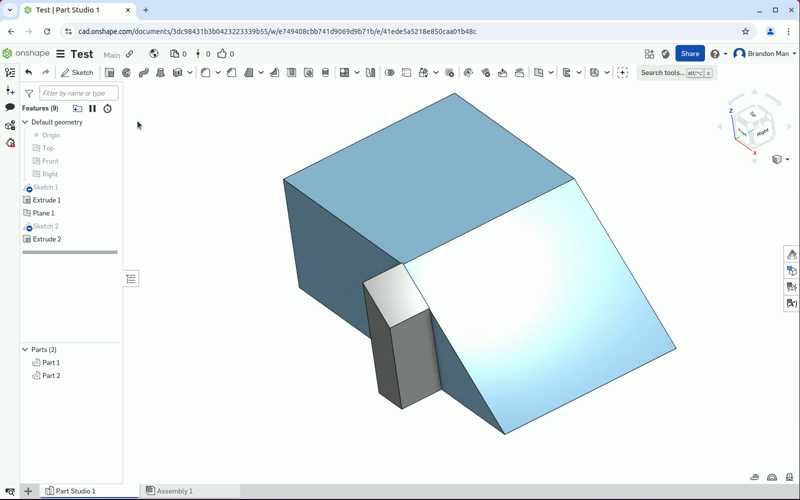
key(right, 2)
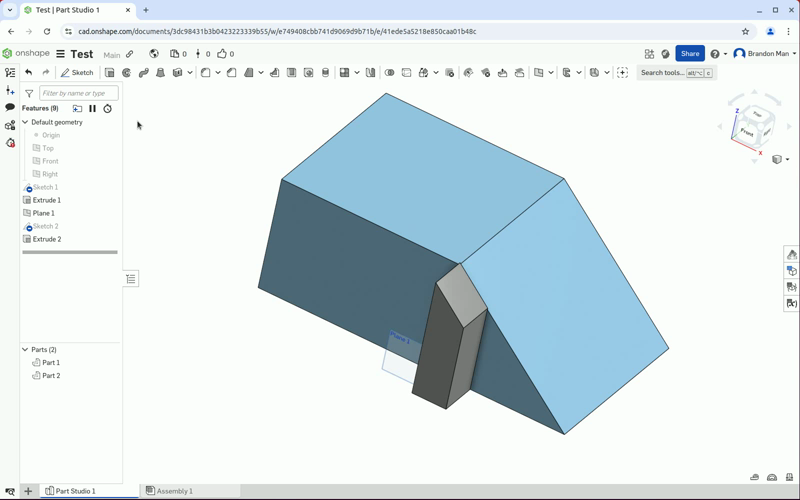
mouse_move(73, 189)
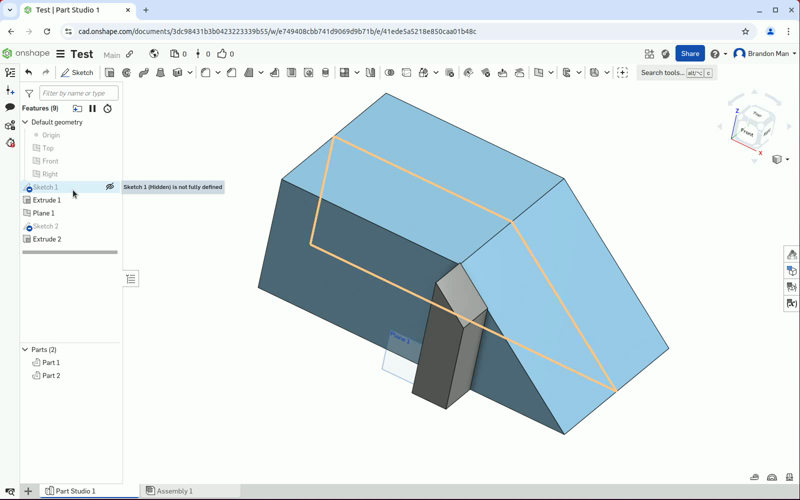
click(73, 189)